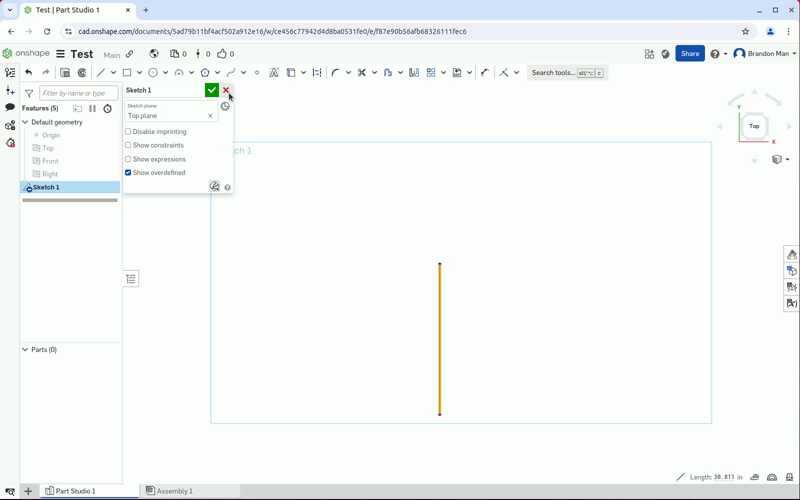
key(shift+h)
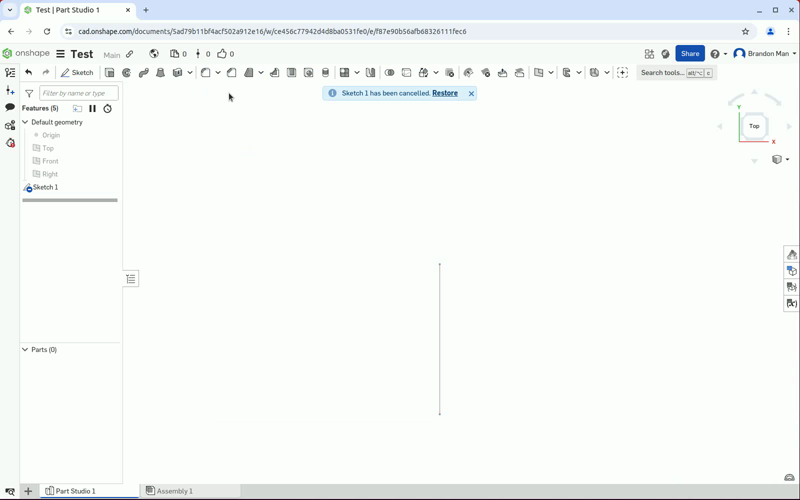
key(shift+s)
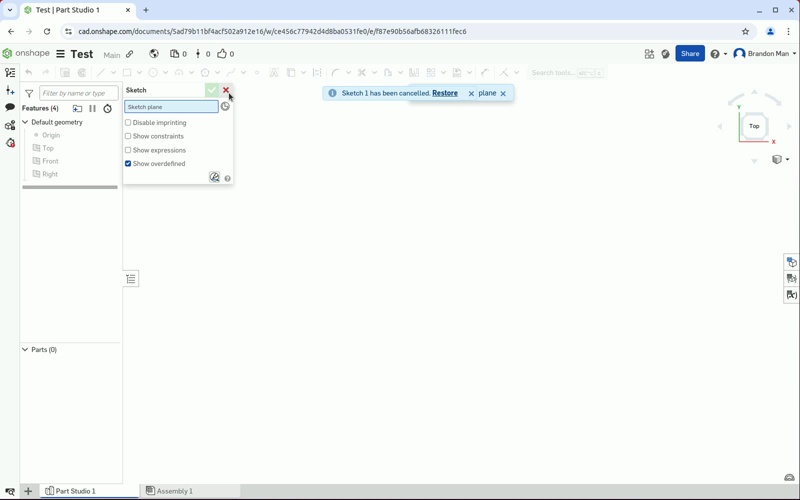
mouse_move(73, 150)
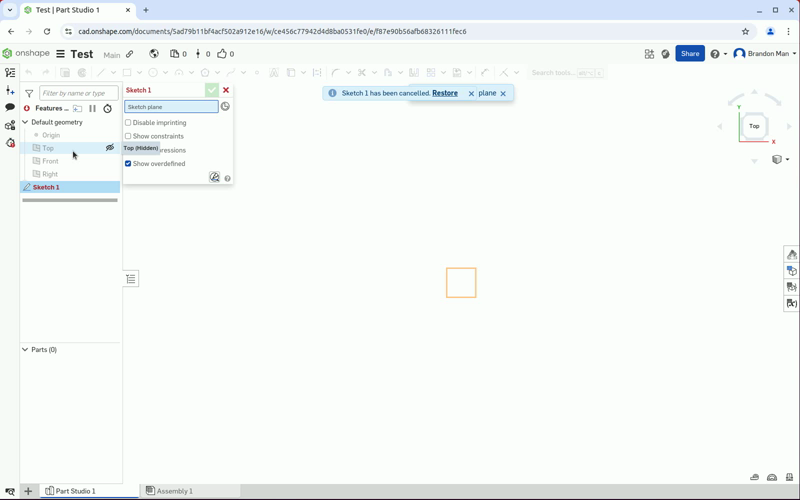
click(73, 150)
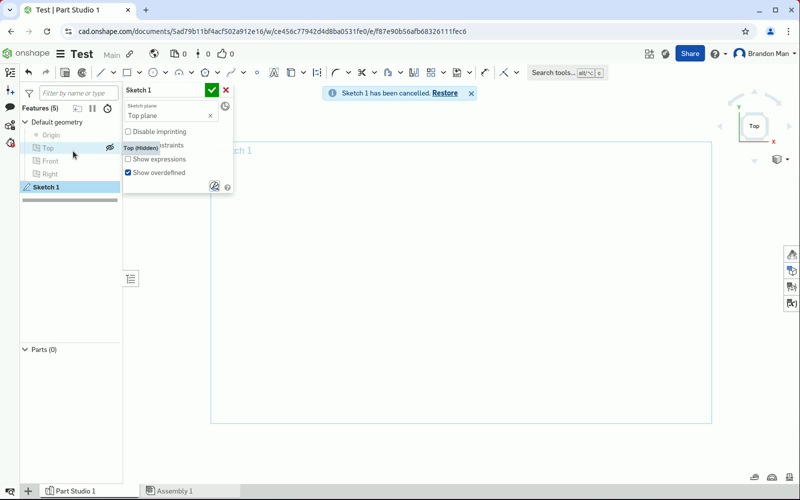
mouse_move(73, 352)
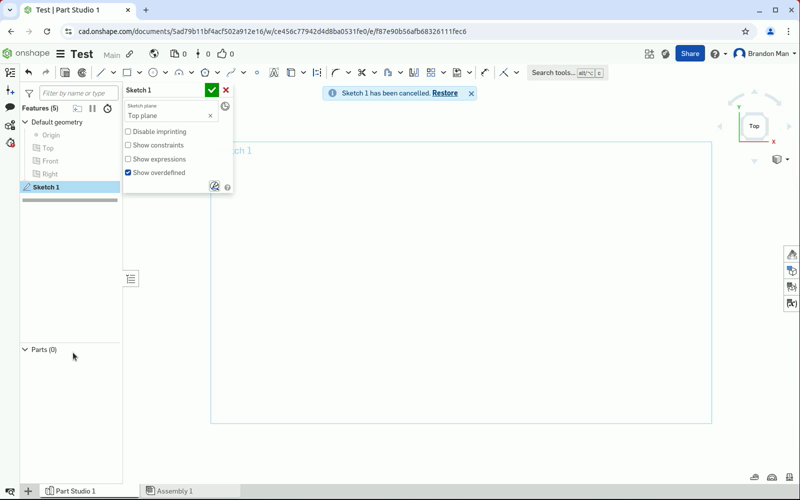
key(y)
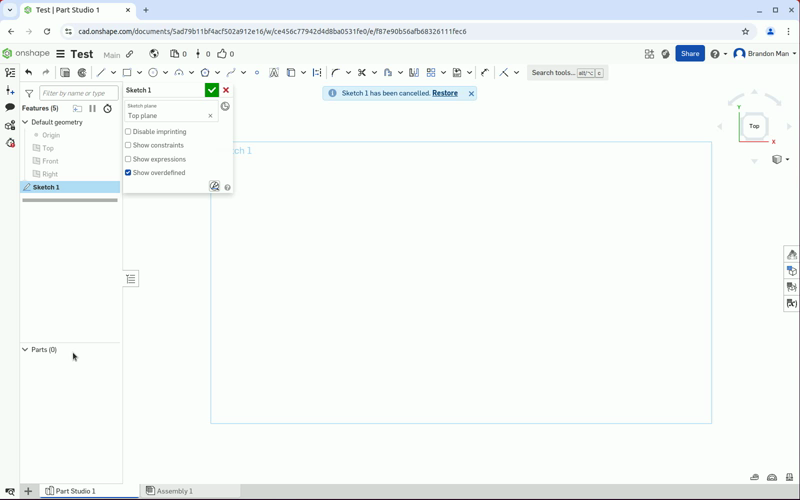
key(l)
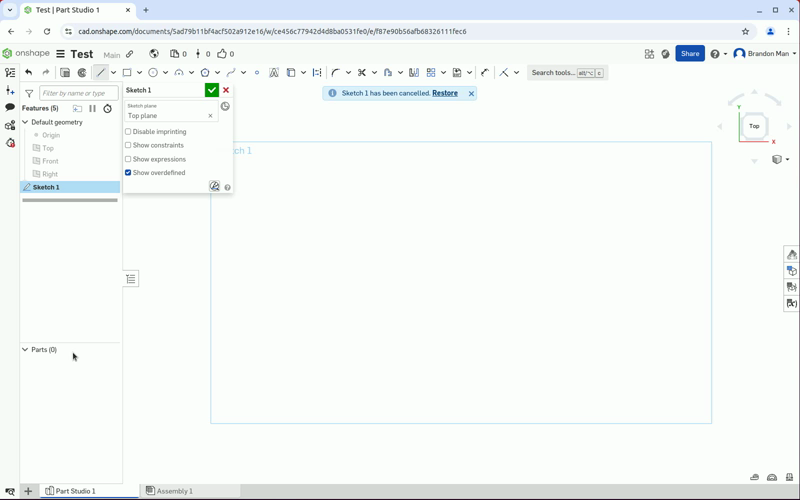
key_down(shift)
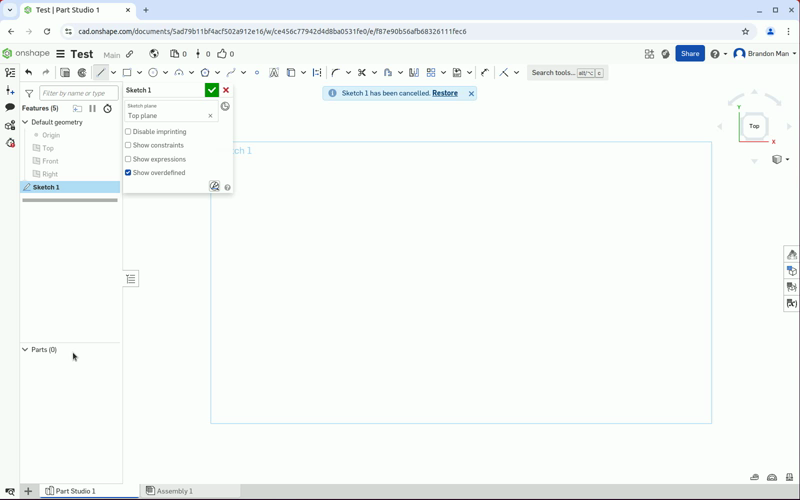
mouse_move(460, 282)
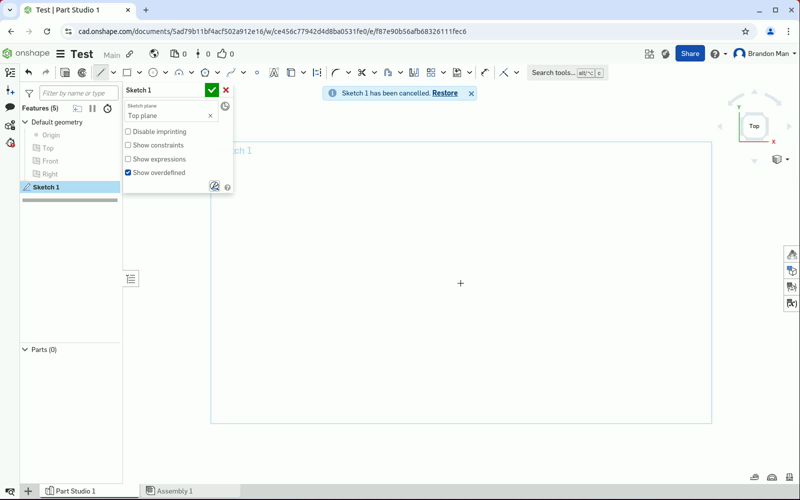
click(460, 282)
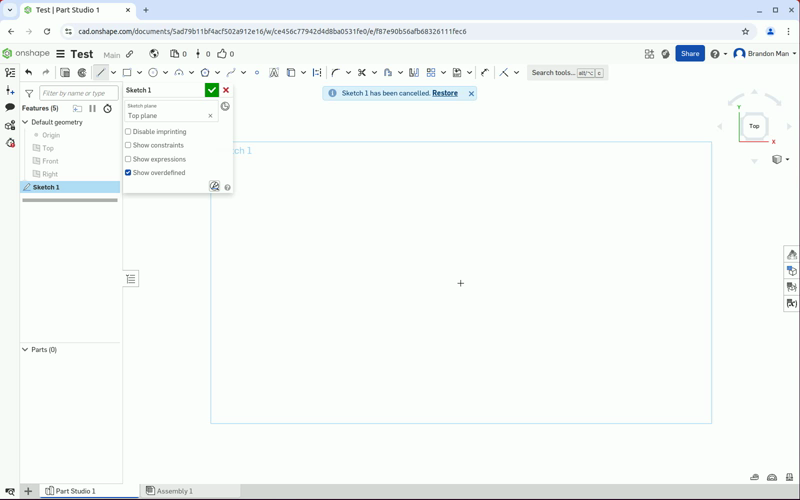
key_up(shift)
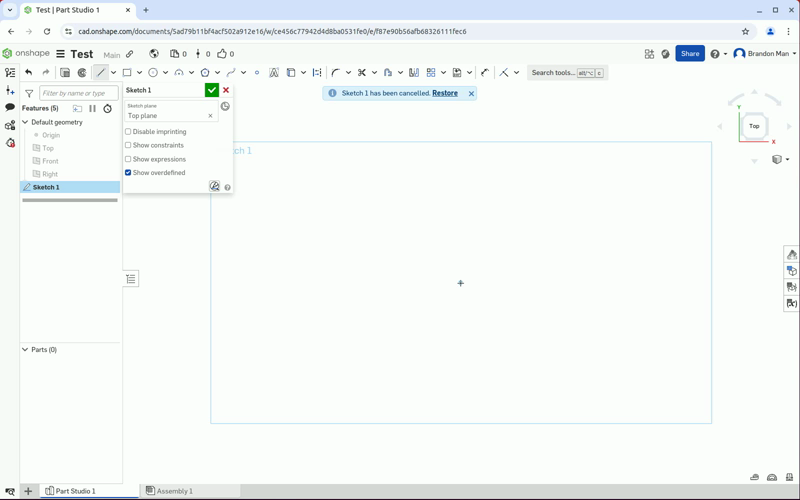
key_down(shift)
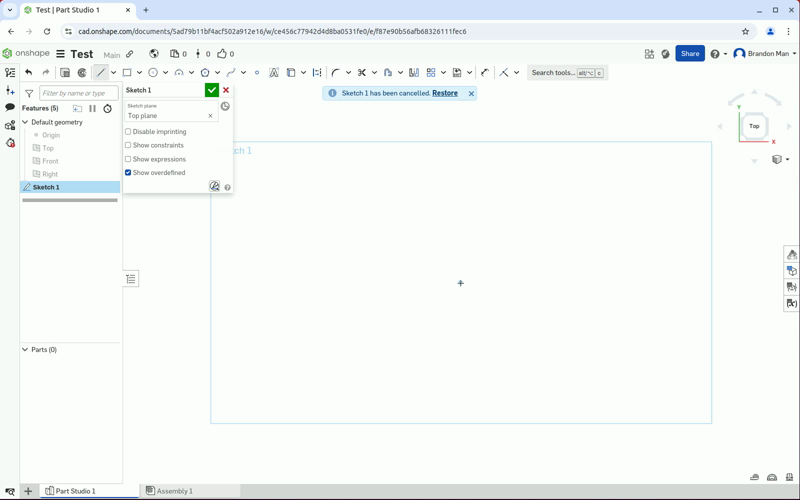
mouse_move(490, 282)
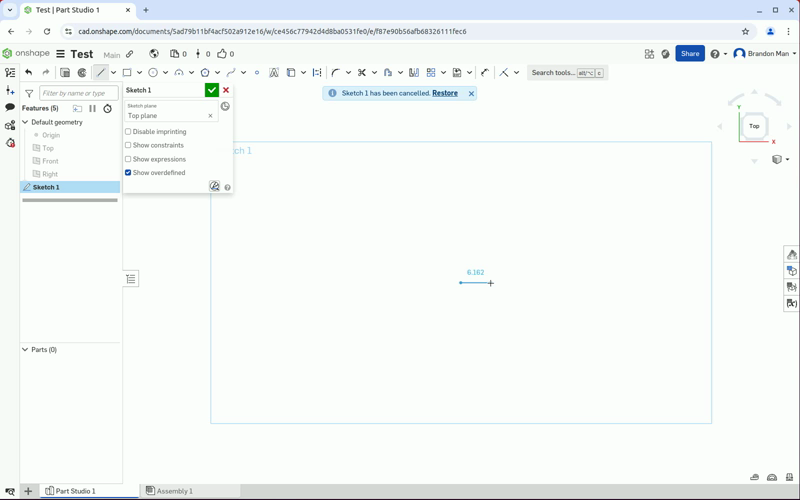
mouse_move(498, 282)
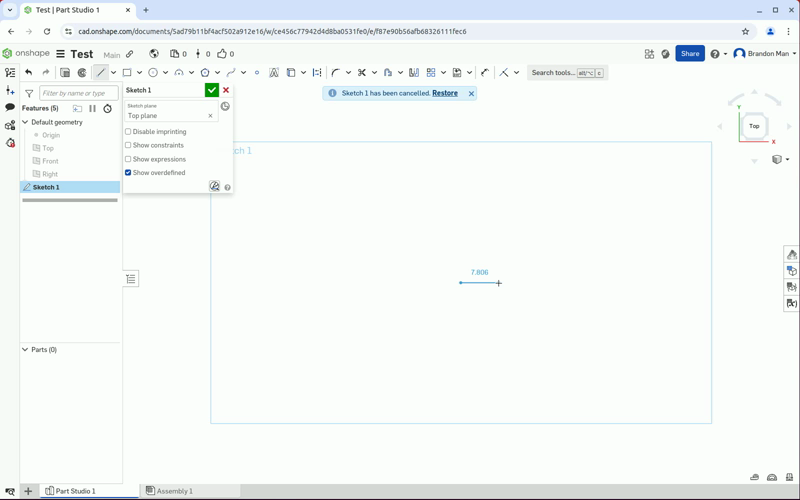
click(498, 282)
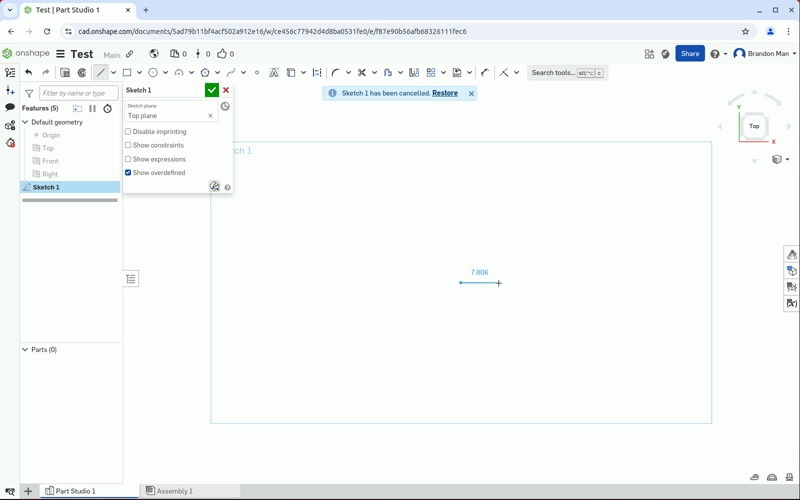
key_up(shift)
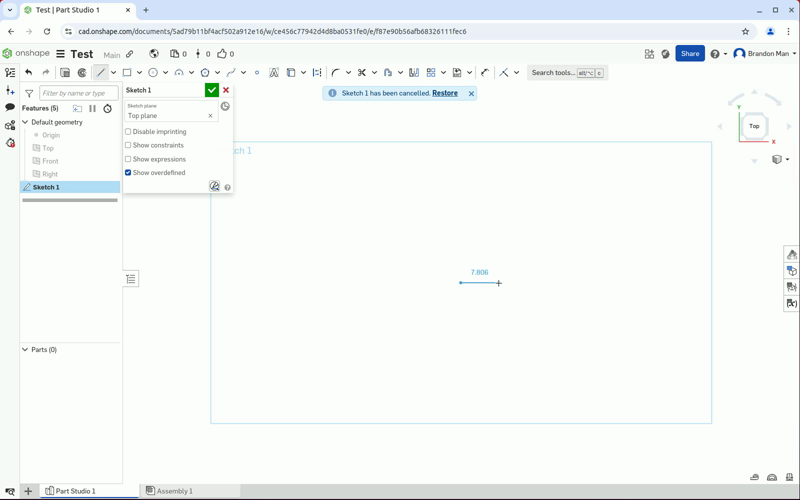
key_down(shift)
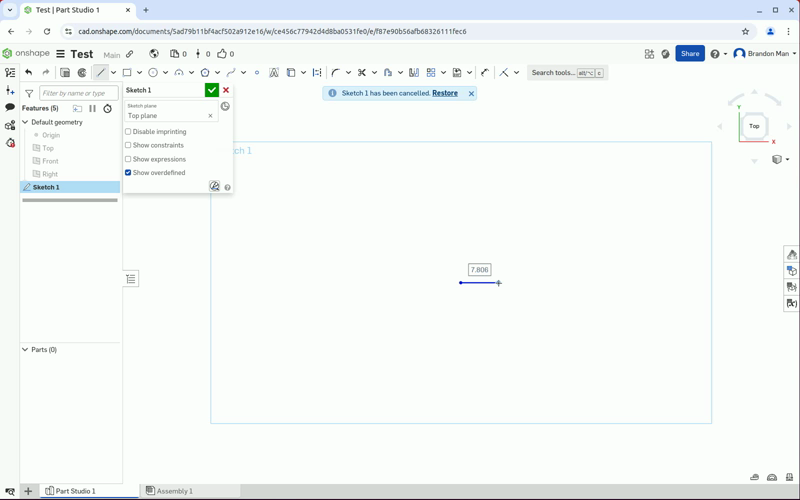
mouse_move(498, 170)
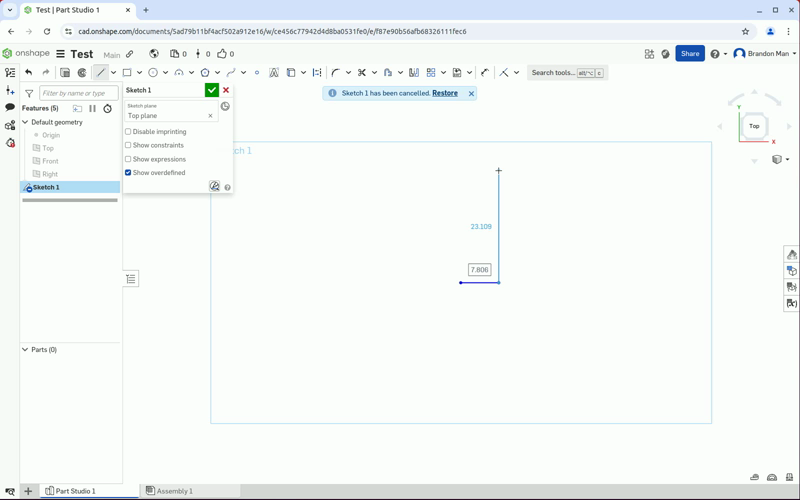
click(498, 170)
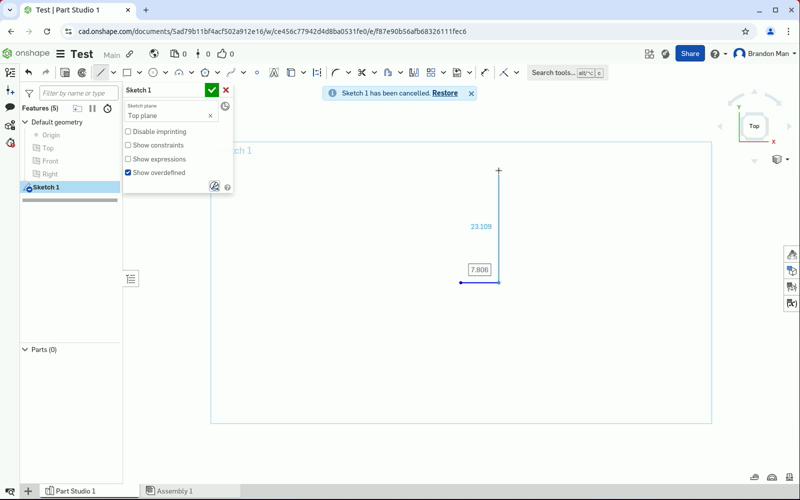
key_up(shift)
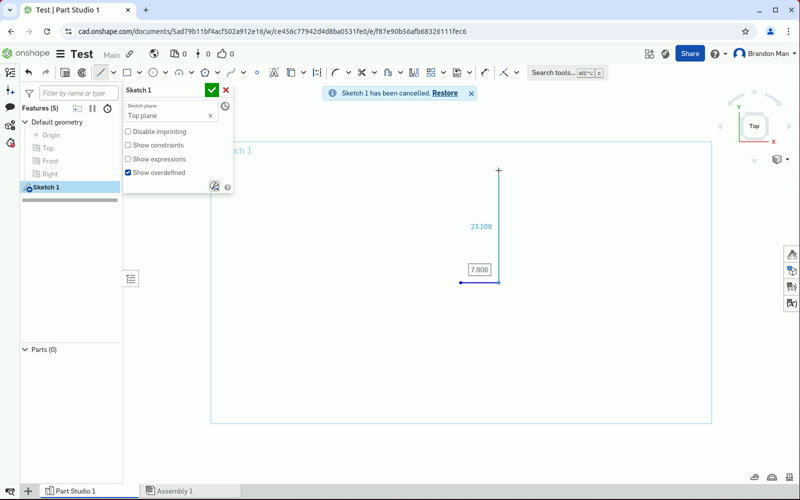
key_down(shift)
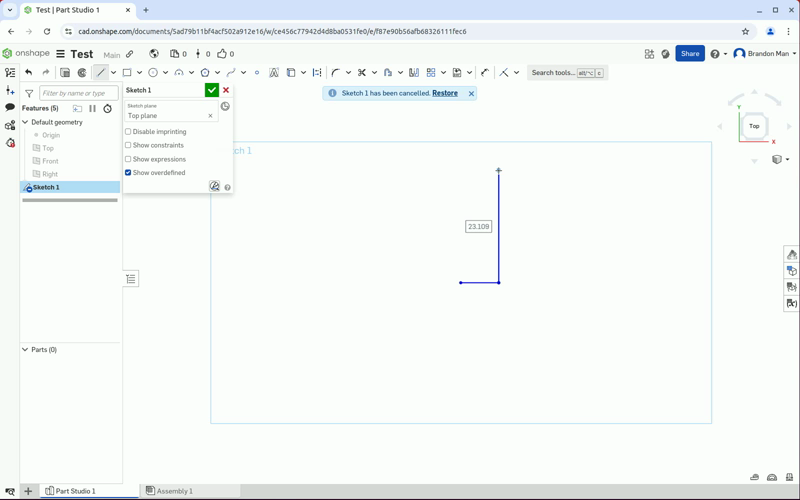
mouse_move(528, 170)
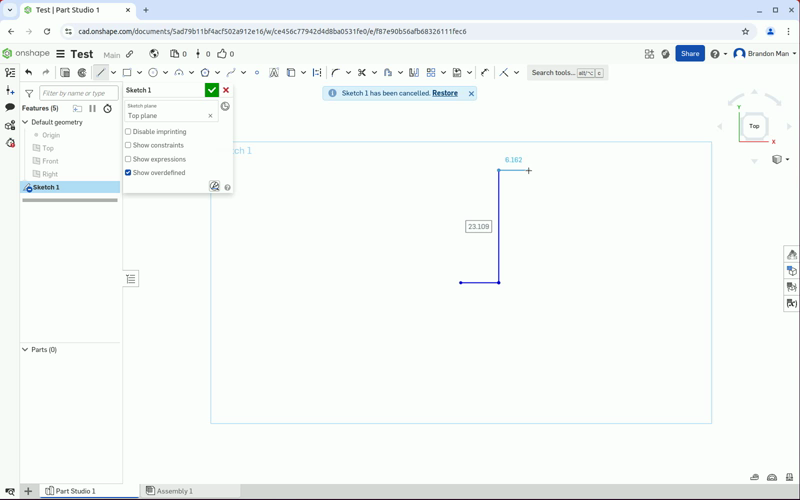
mouse_move(460, 170)
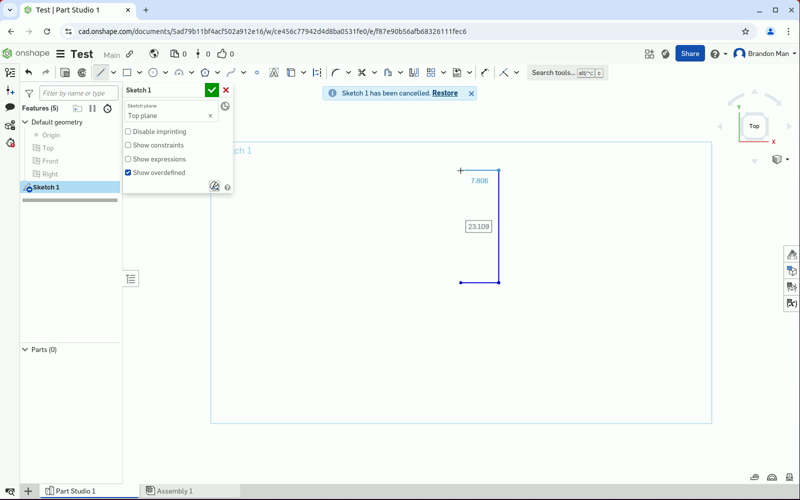
click(460, 170)
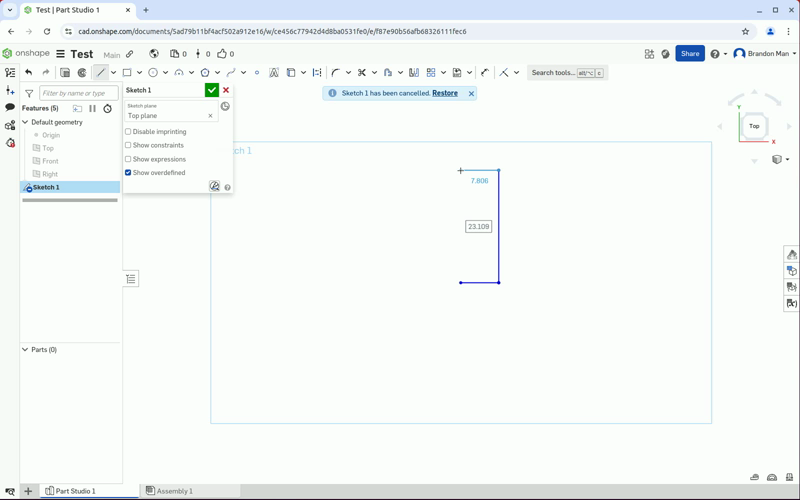
key_up(shift)
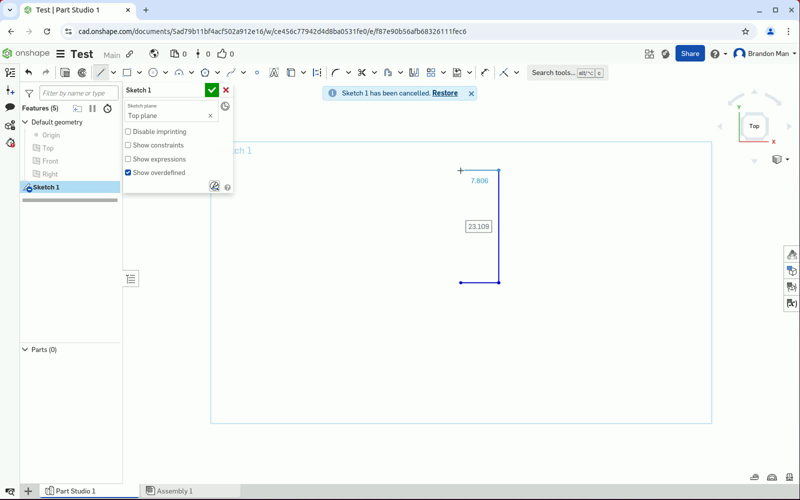
key_down(shift)
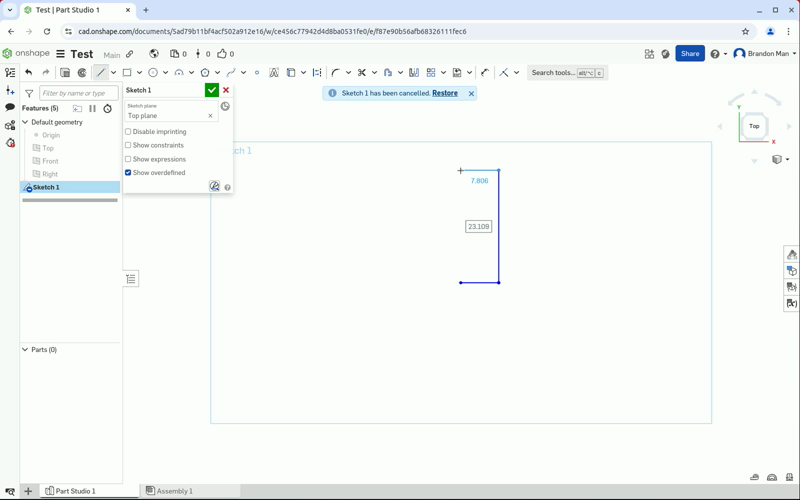
mouse_move(460, 282)
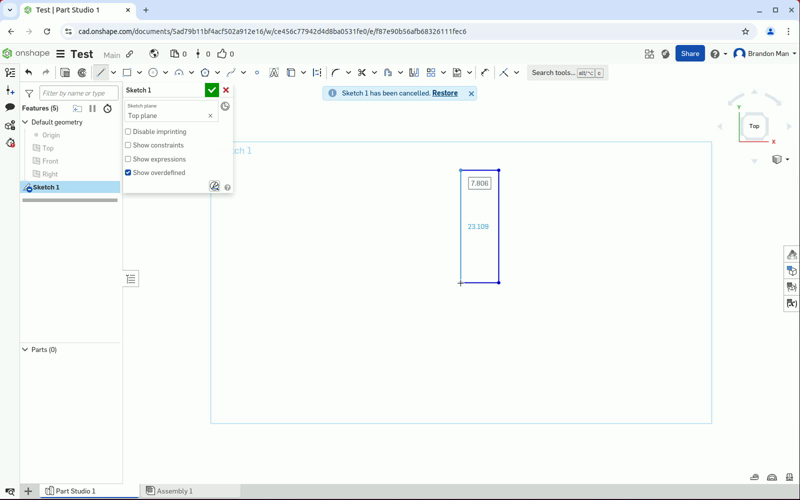
key_up(shift)
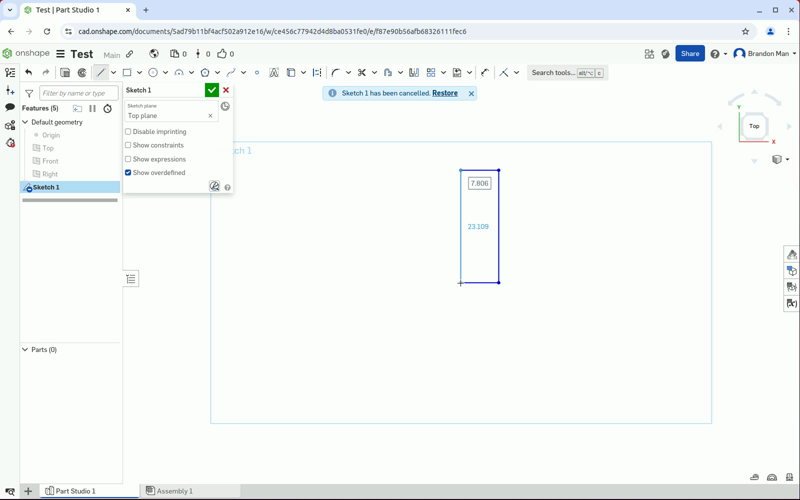
click(460, 282)
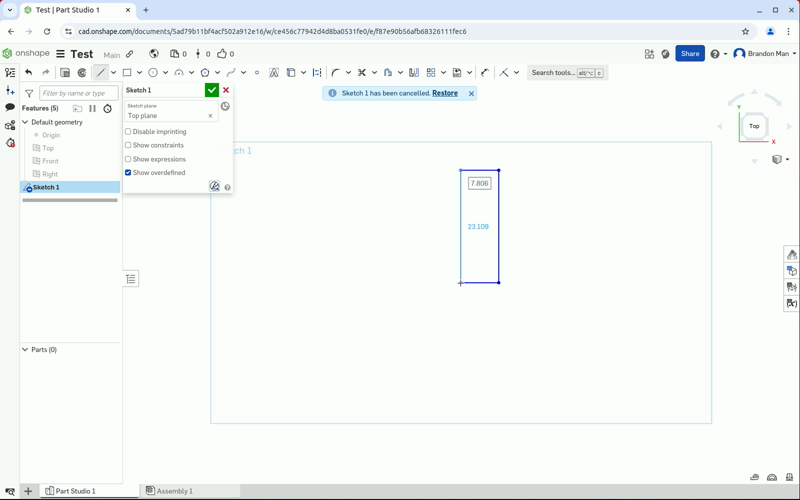
key(esc)
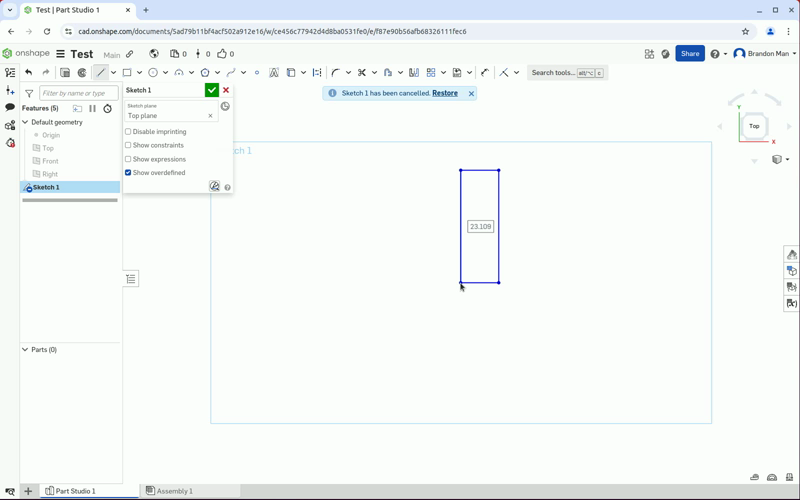
mouse_move(467, 254)
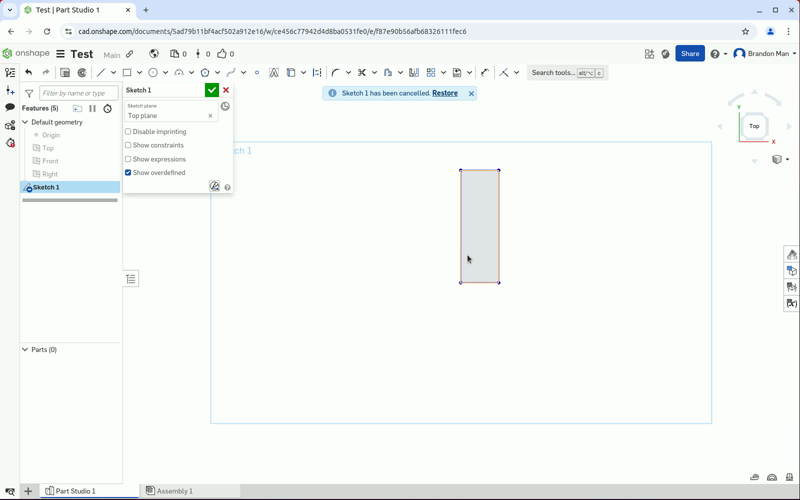
click(467, 254)
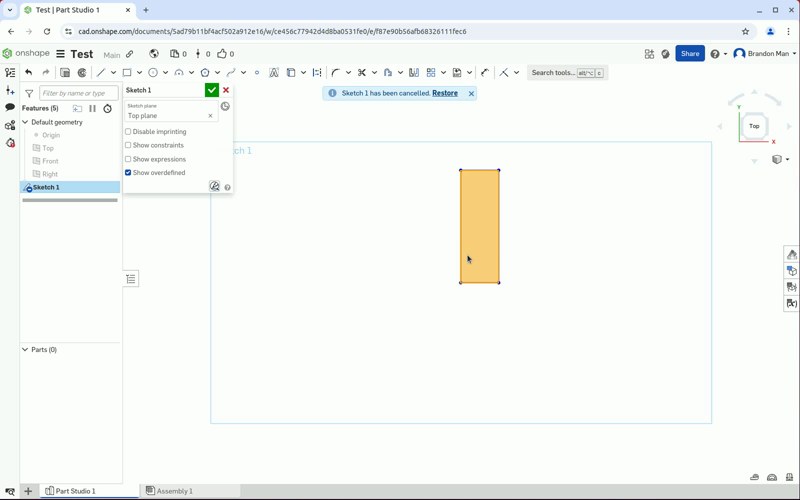
mouse_move(73, 352)
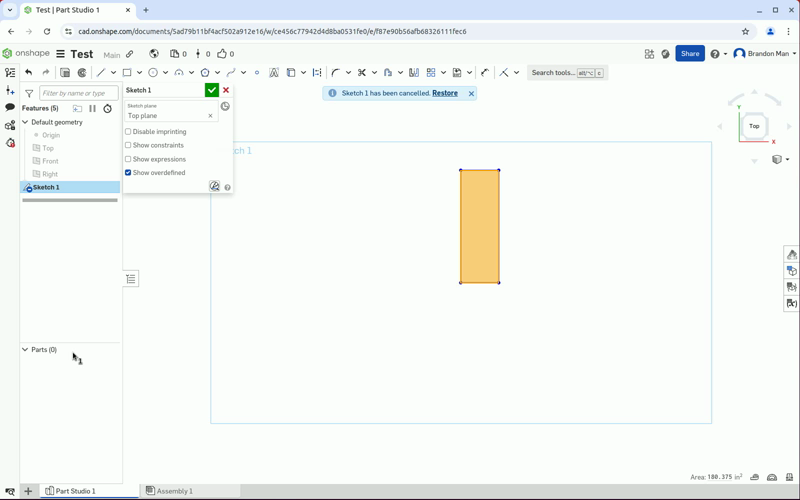
key(shift+y)
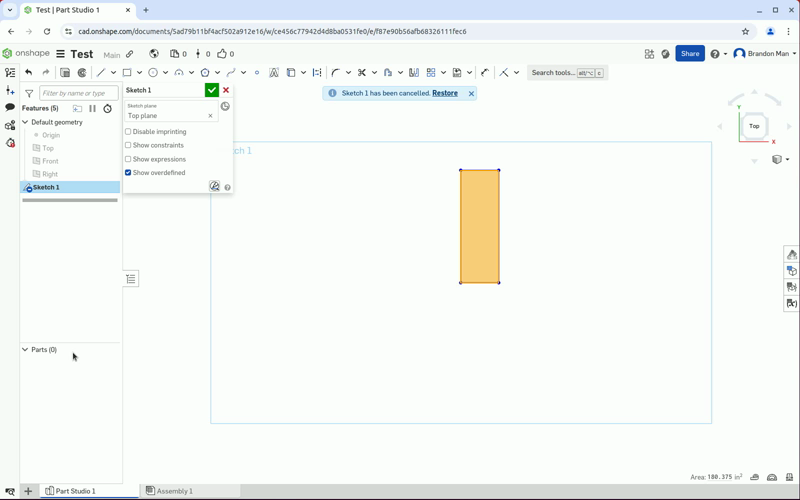
key(shift+e)
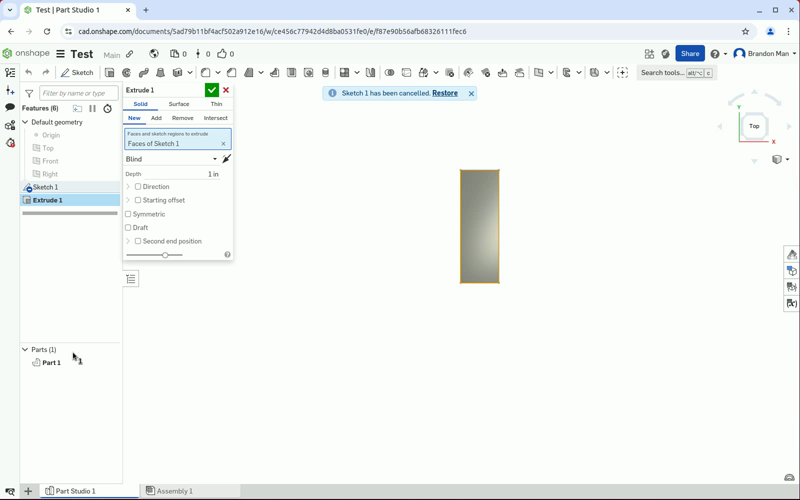
mouse_move(143, 106)
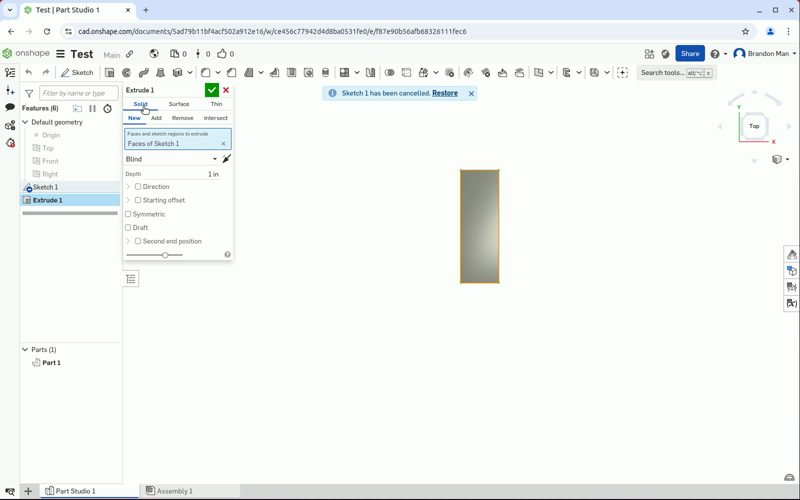
click(143, 106)
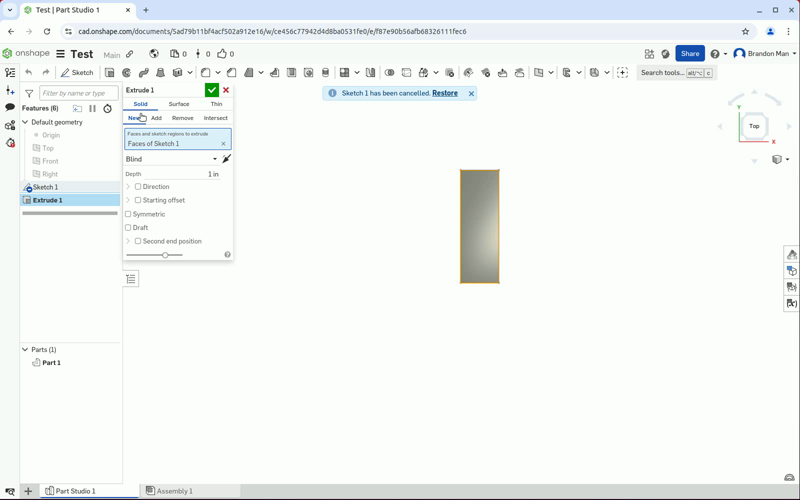
mouse_move(137, 120)
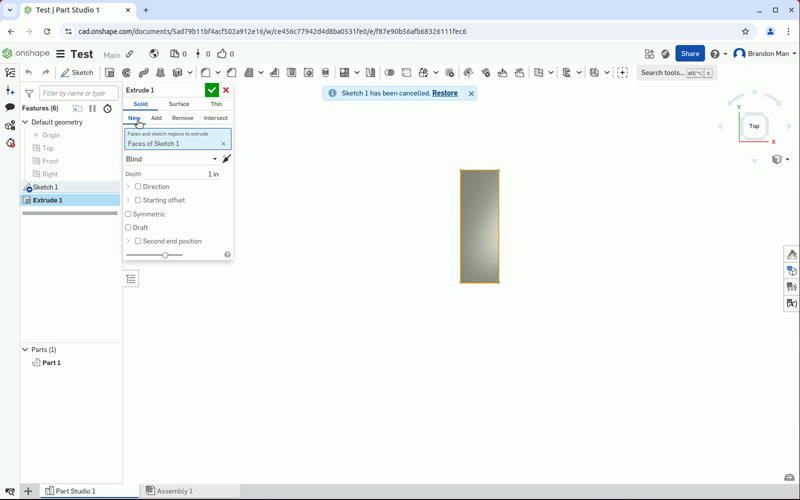
click(137, 120)
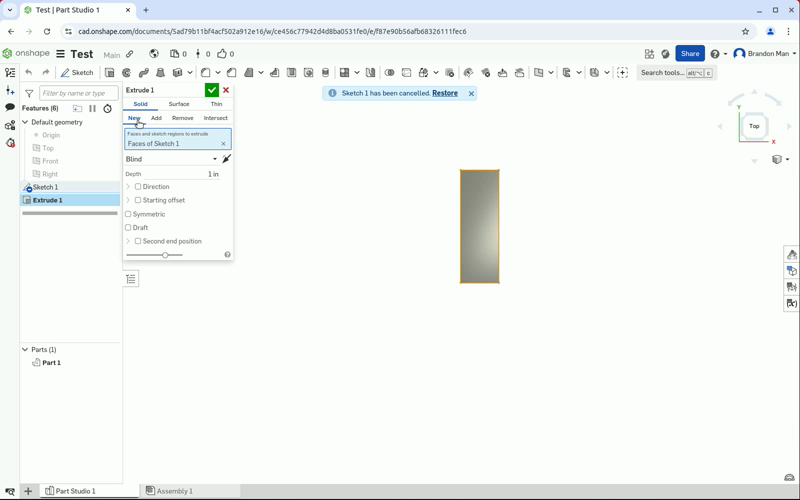
key(tab, 4)
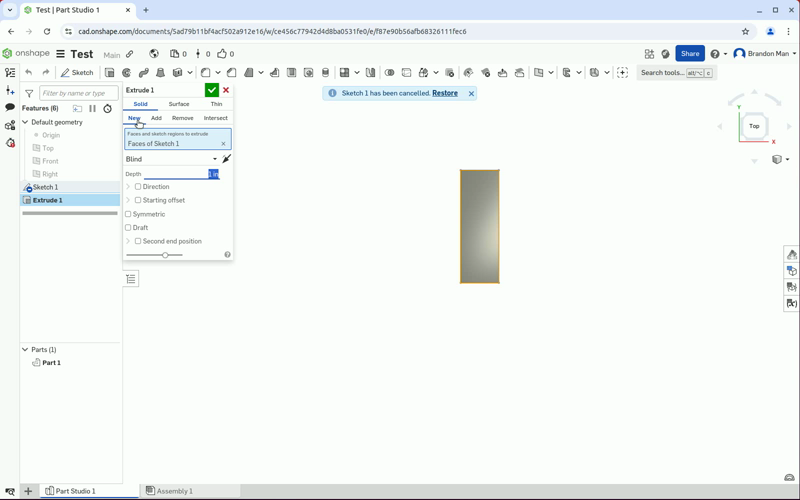
text(0.722)
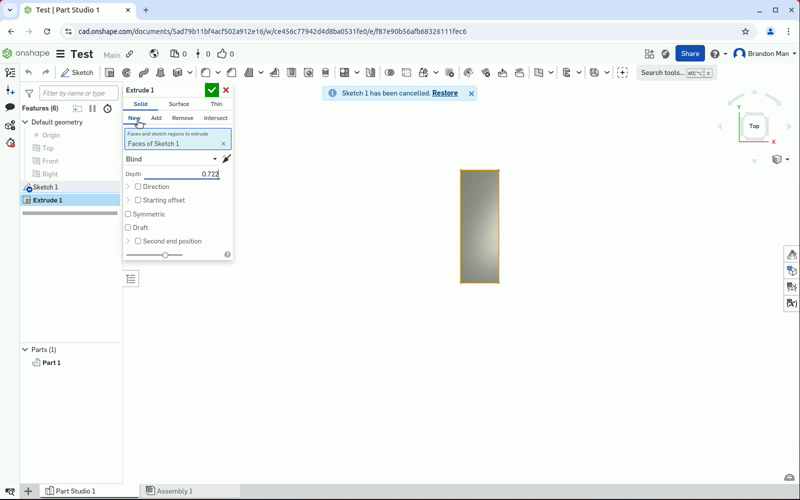
key(enter)
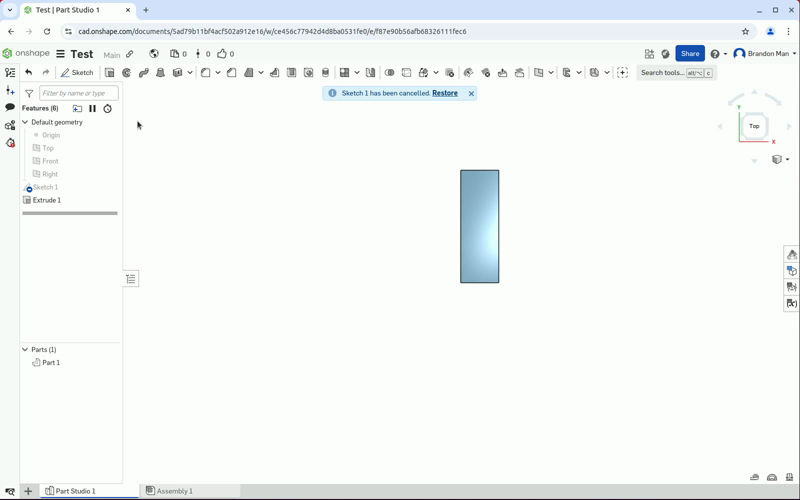
key(shift+h)
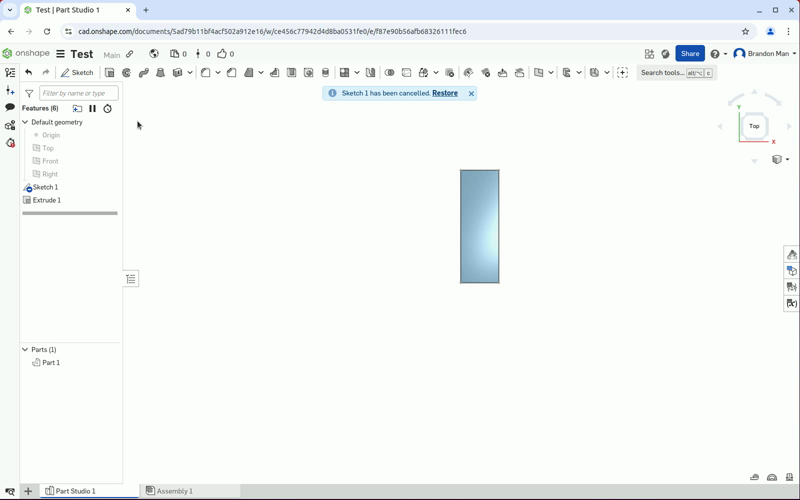
key(shift+h)
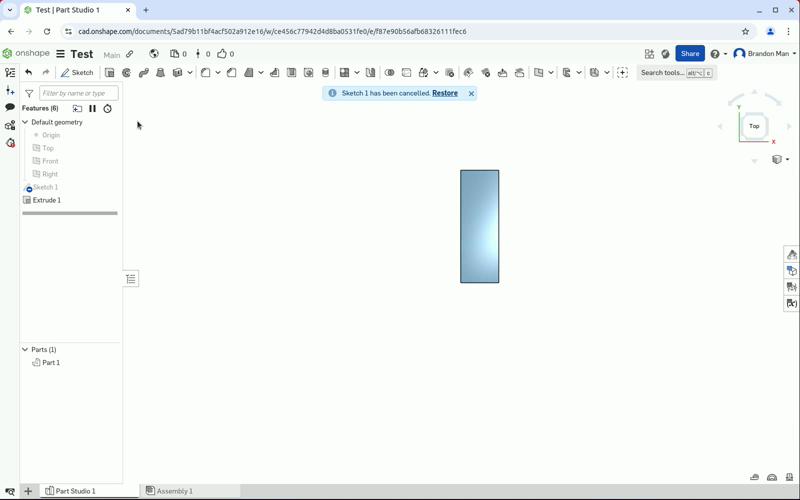
mouse_move(73, 189)
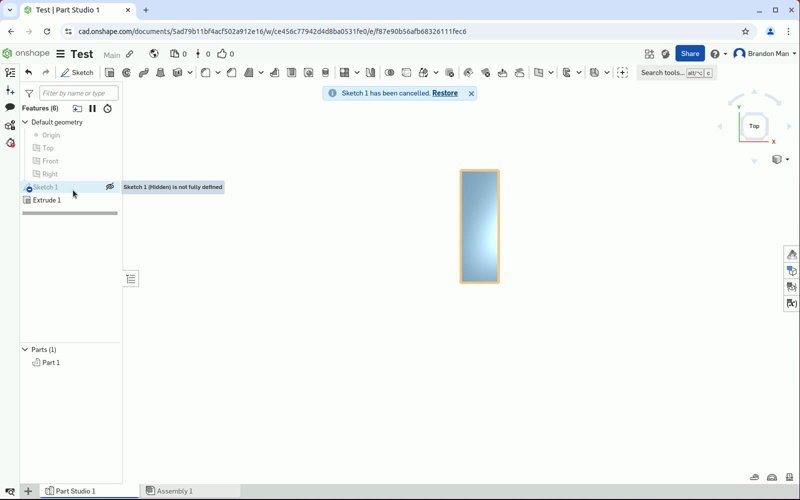
click(73, 189)
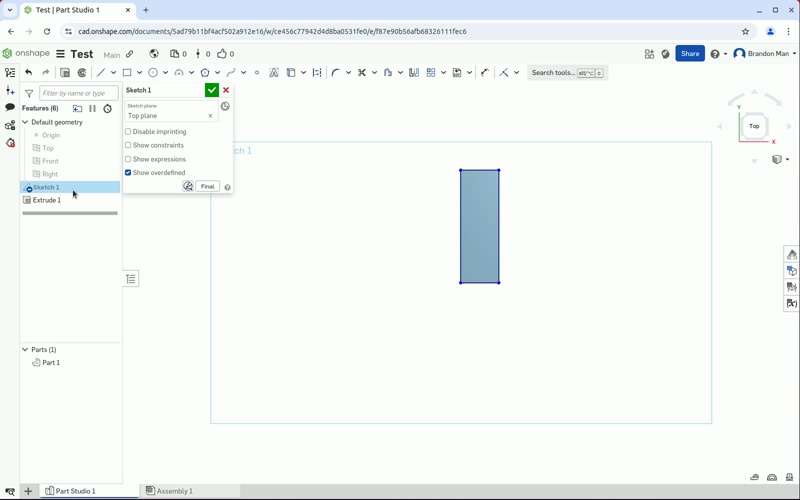
mouse_move(229, 92)
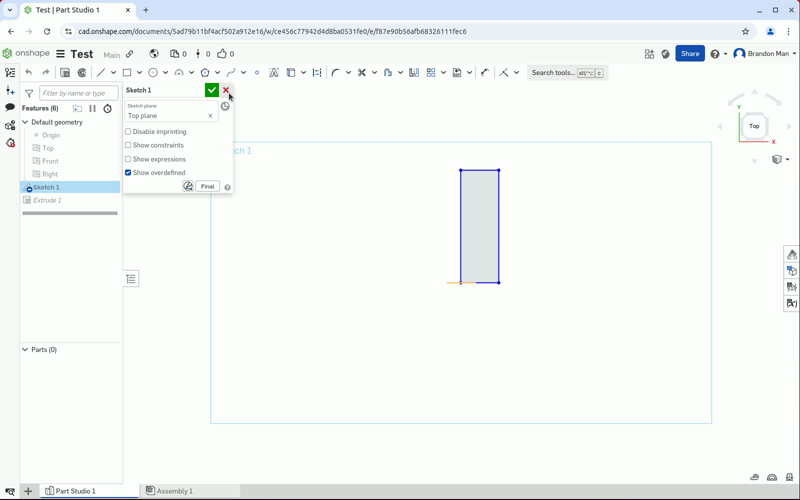
click(229, 92)
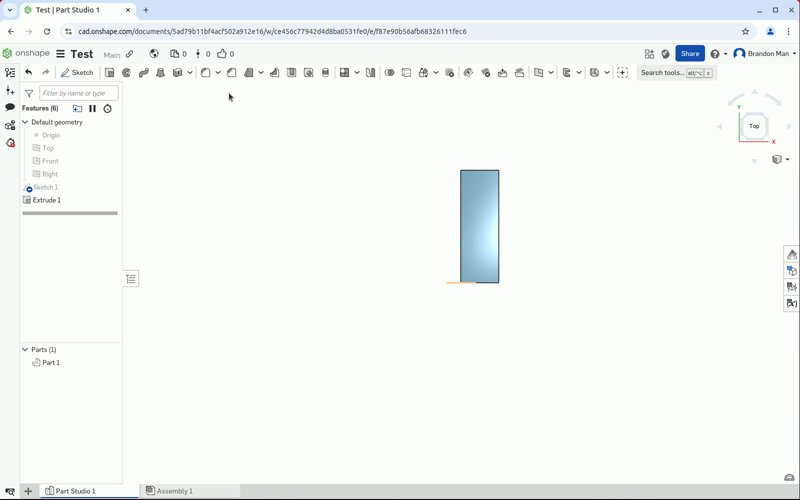
mouse_move(541, 75)
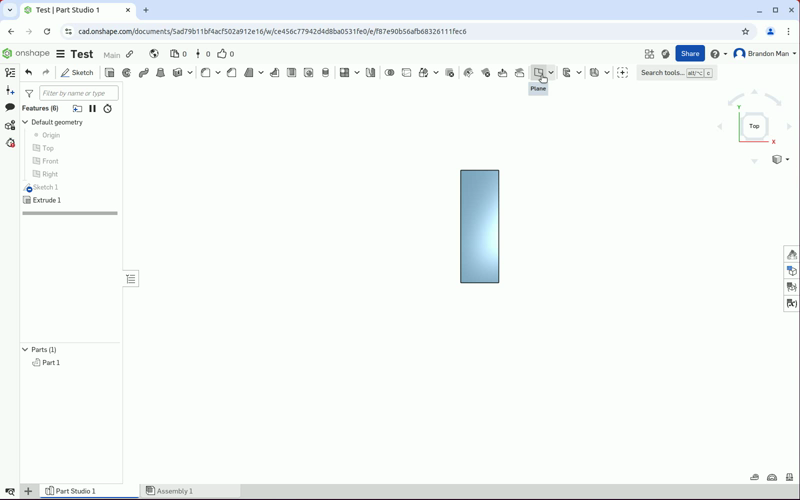
click(541, 75)
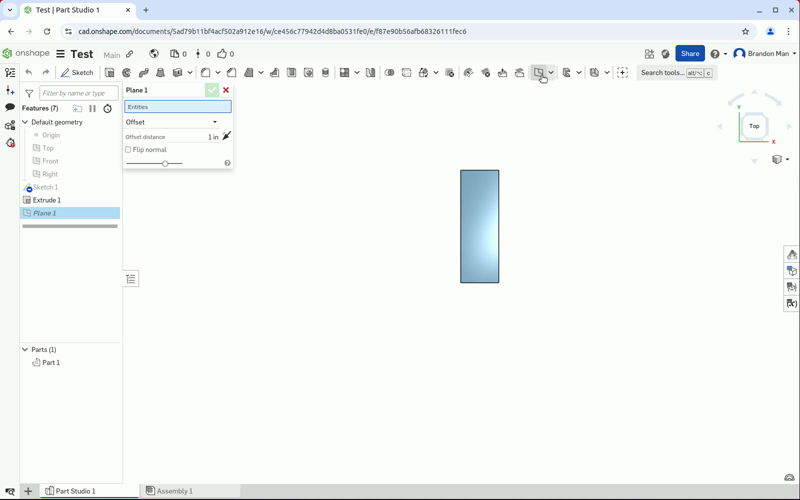
mouse_move(73, 150)
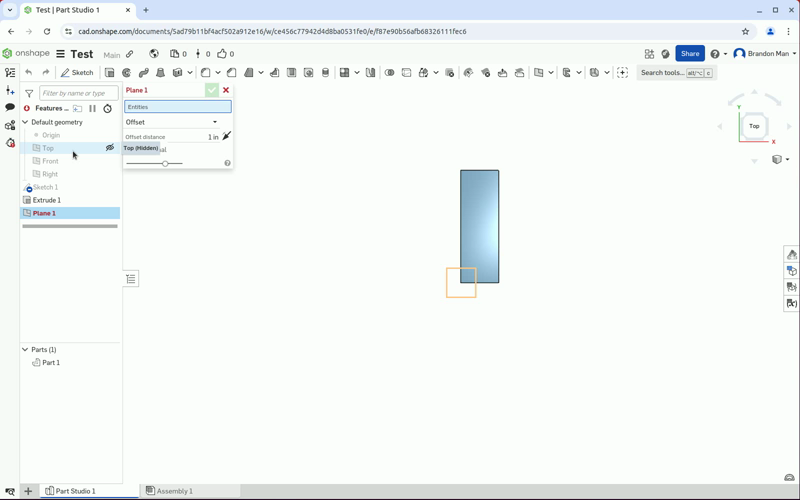
click(73, 150)
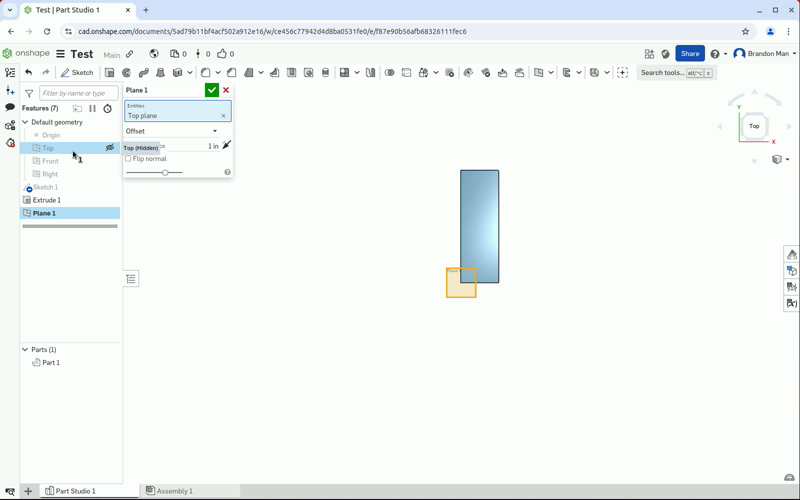
key(tab, 2)
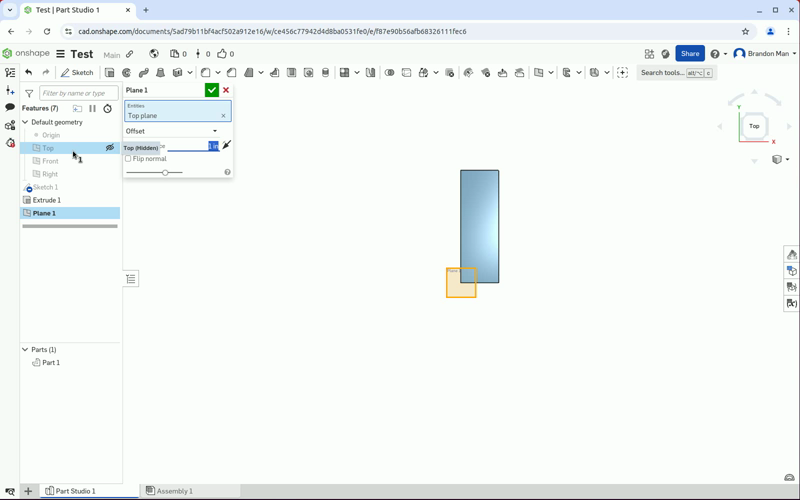
text(0.709)
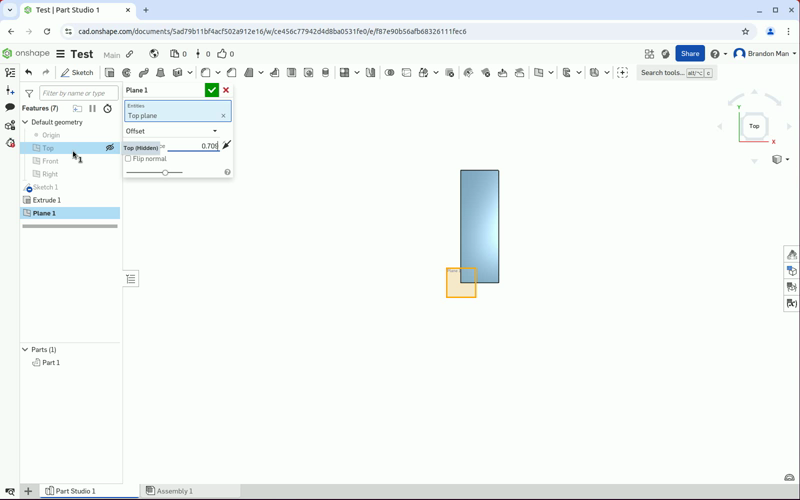
key(enter, 2)
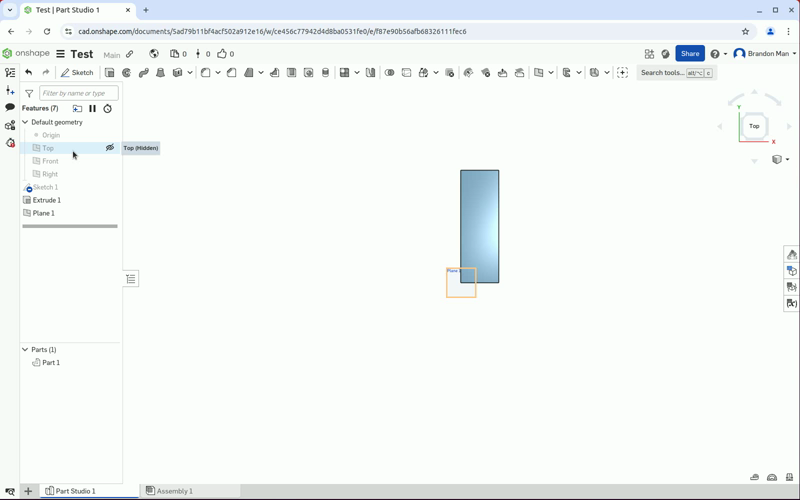
key(shift+s)
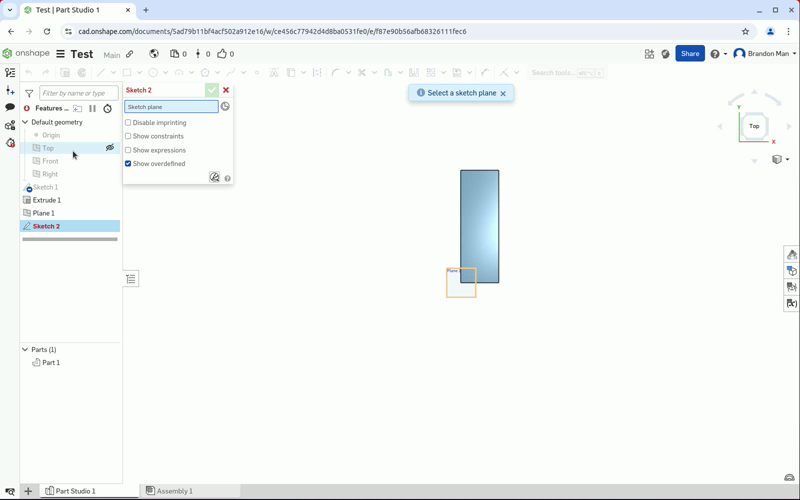
mouse_move(73, 215)
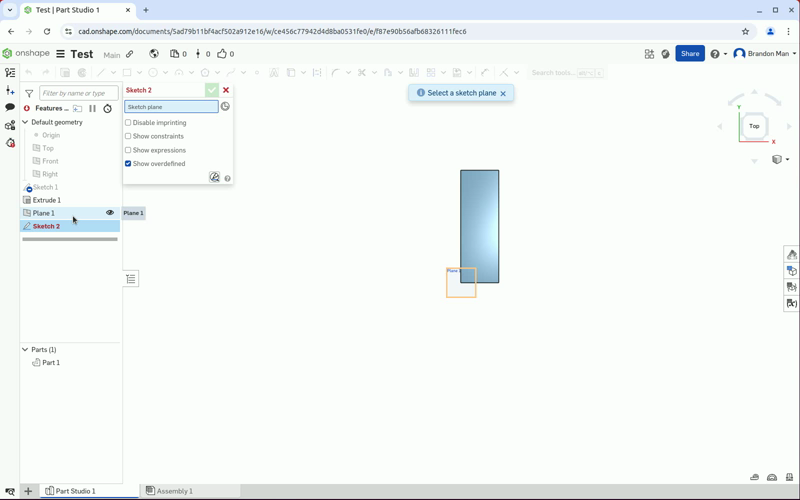
click(73, 215)
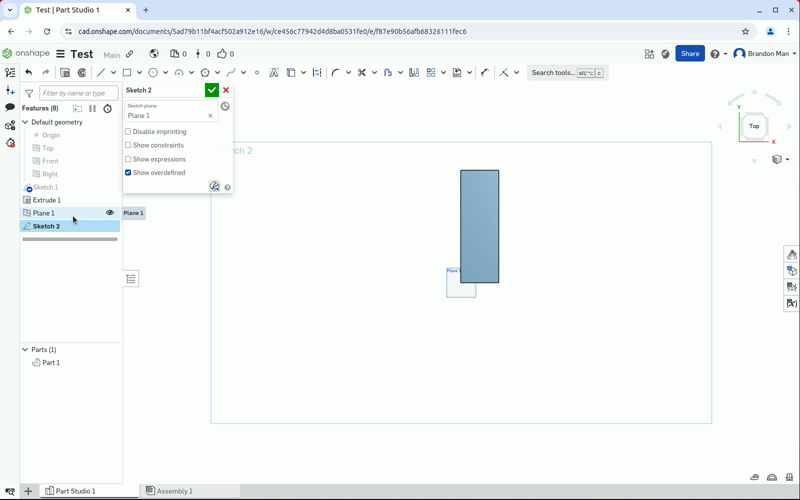
mouse_move(73, 352)
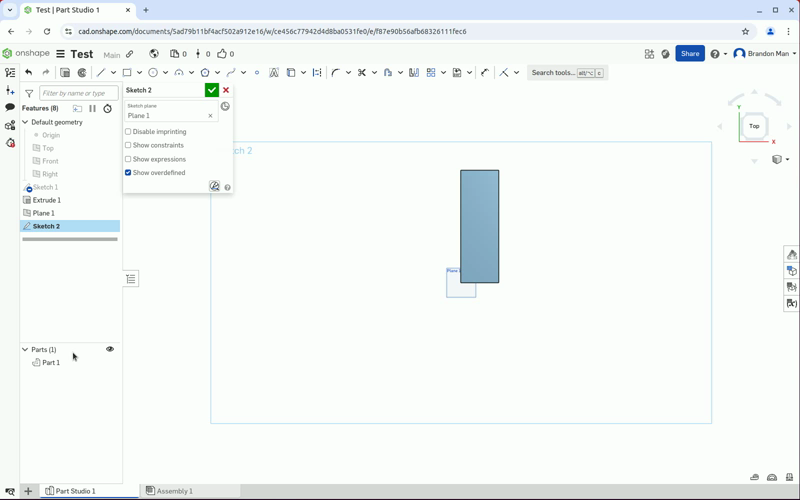
key(y)
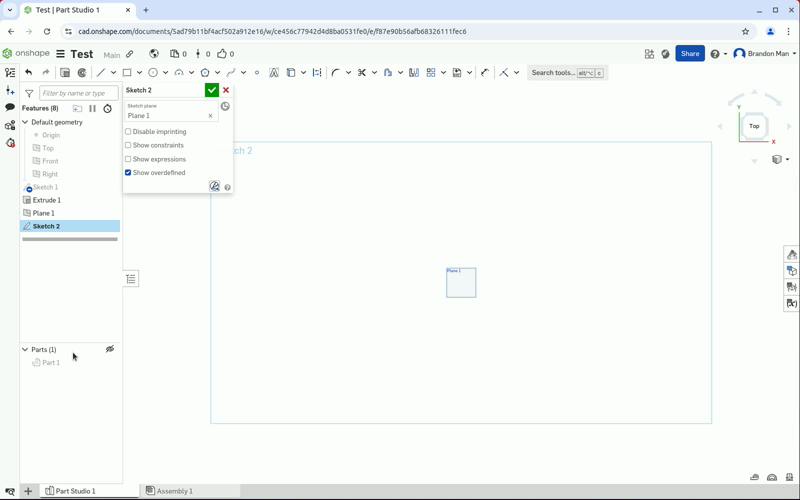
key(c)
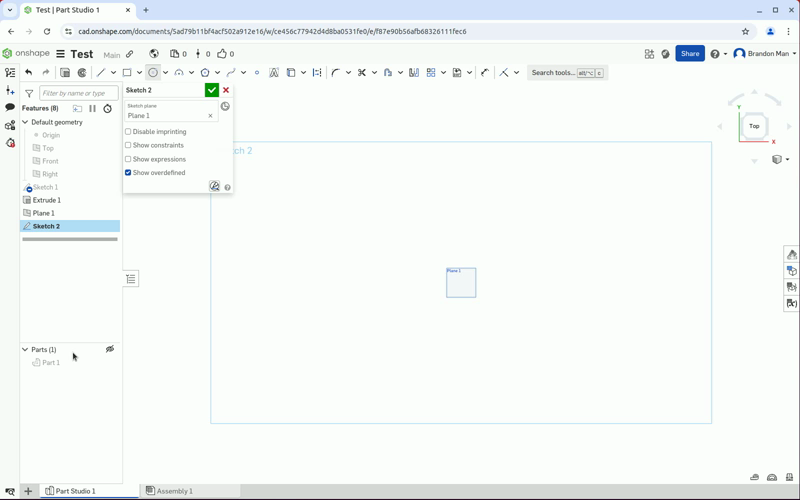
key_down(shift)
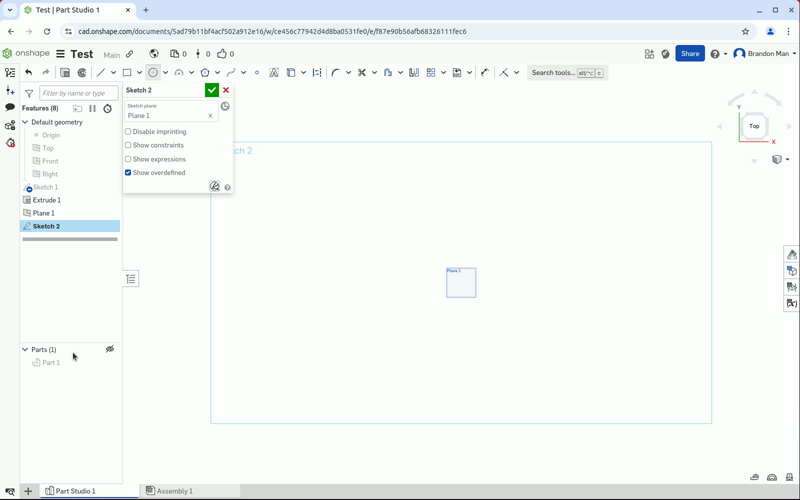
mouse_move(471, 176)
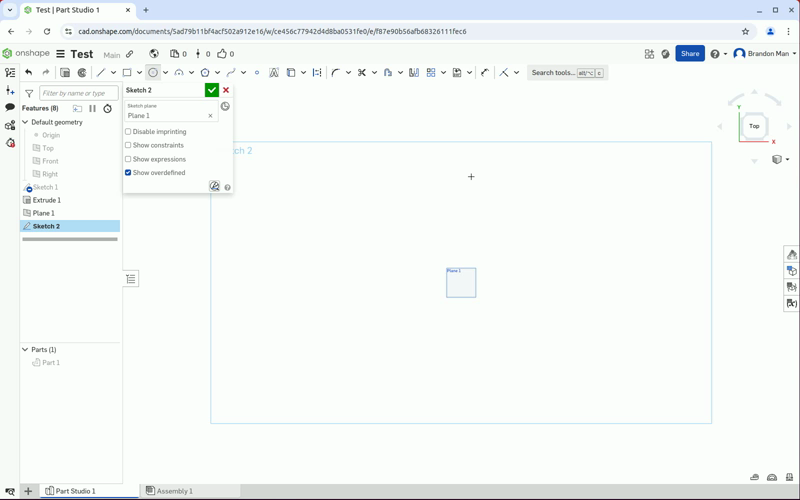
click(471, 176)
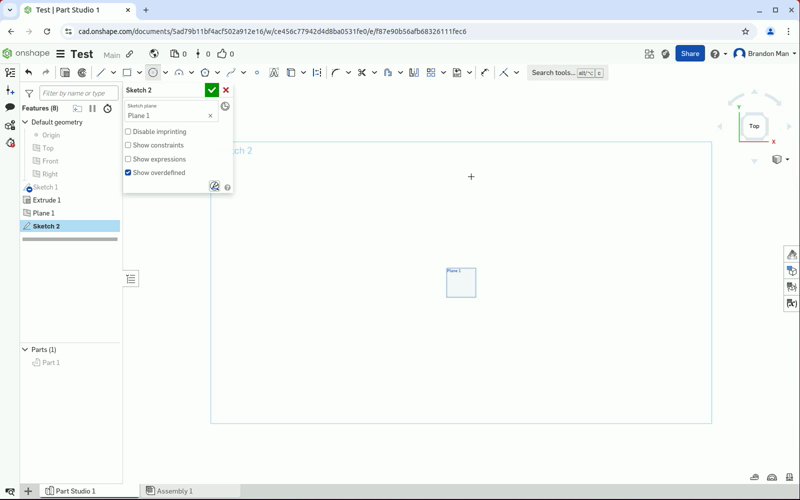
key_up(shift)
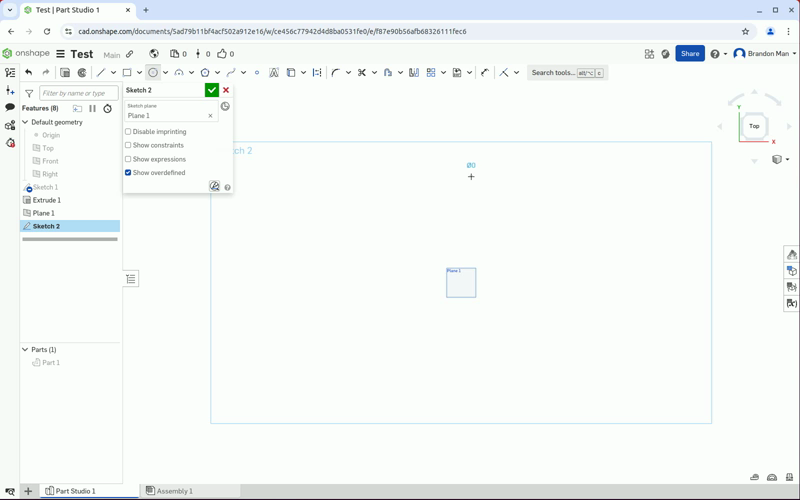
mouse_move(477, 176)
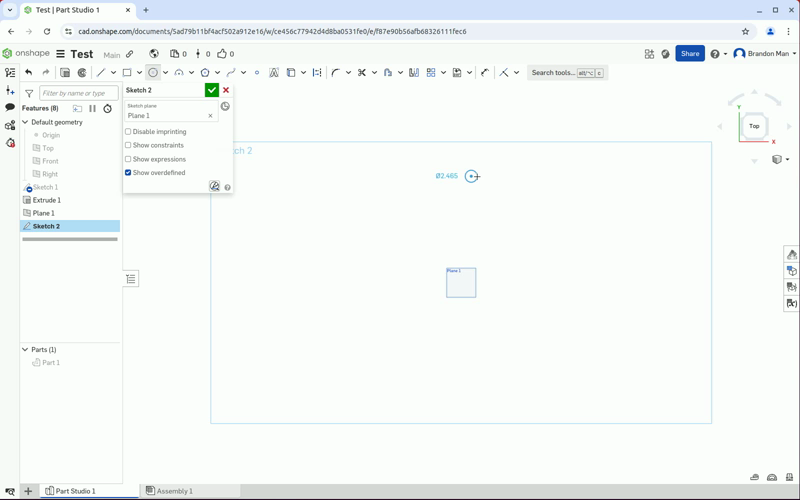
click(477, 176)
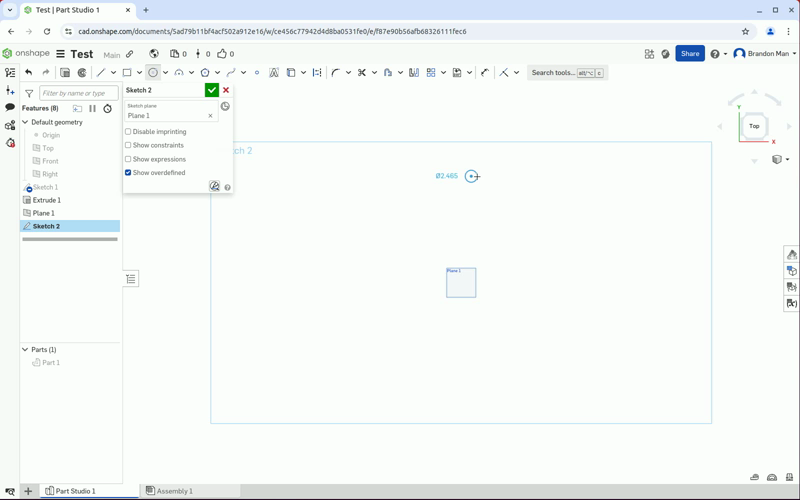
key(esc)
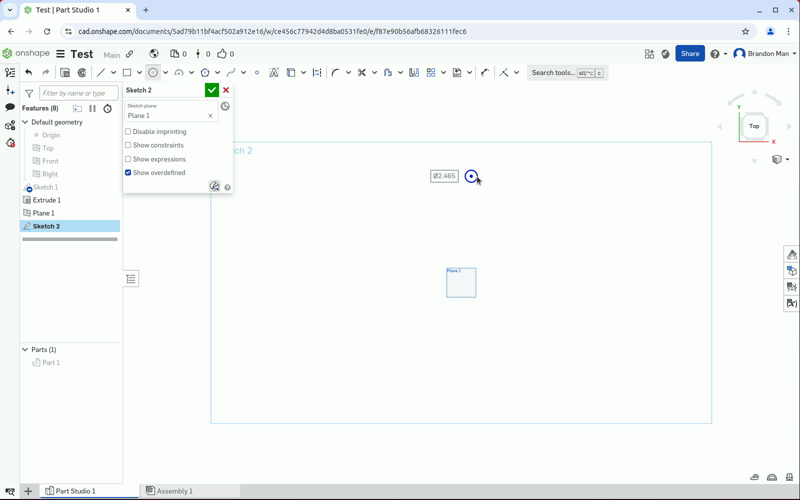
mouse_move(465, 174)
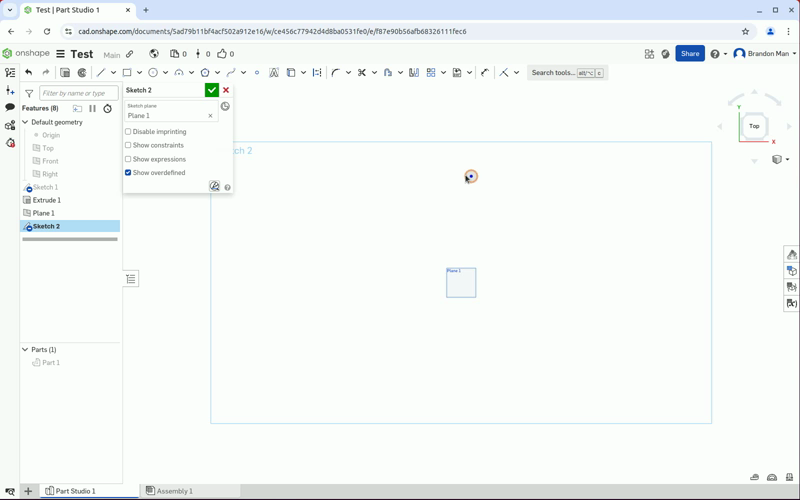
scroll(6)
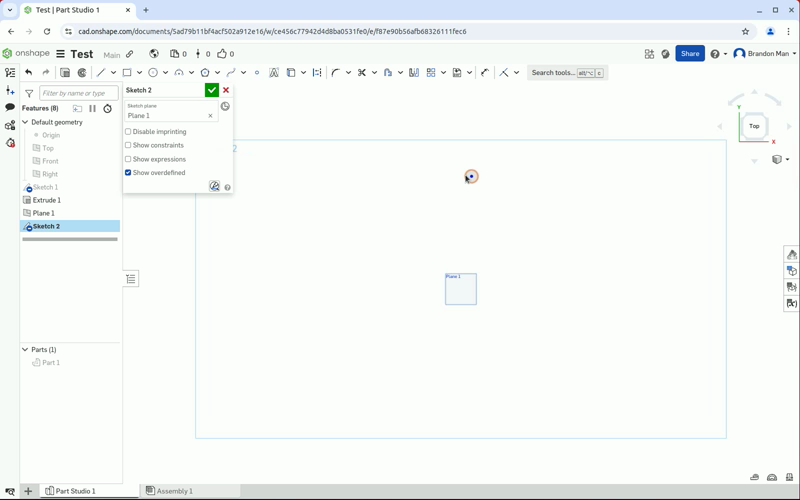
scroll(6)
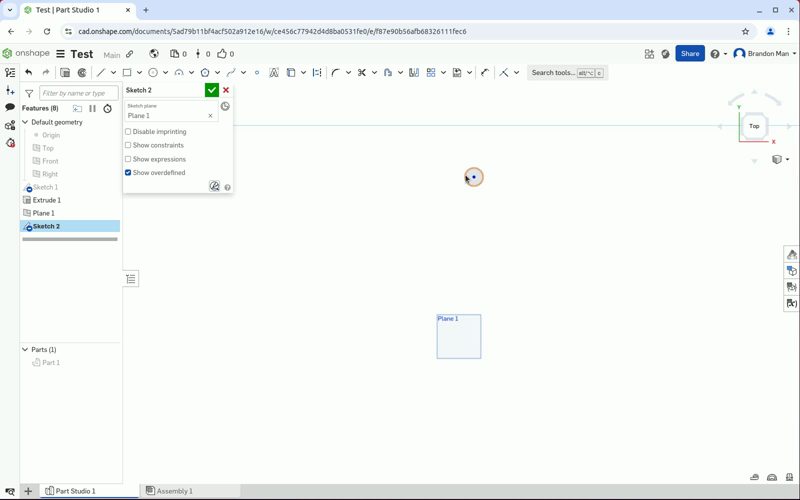
scroll(6)
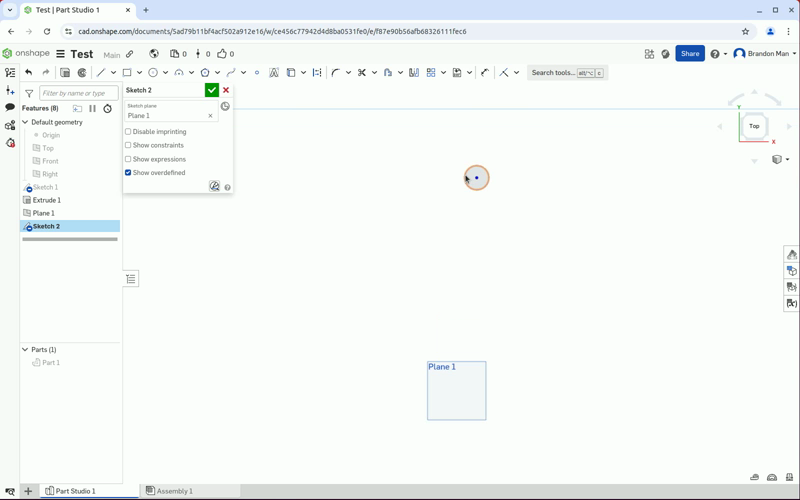
scroll(6)
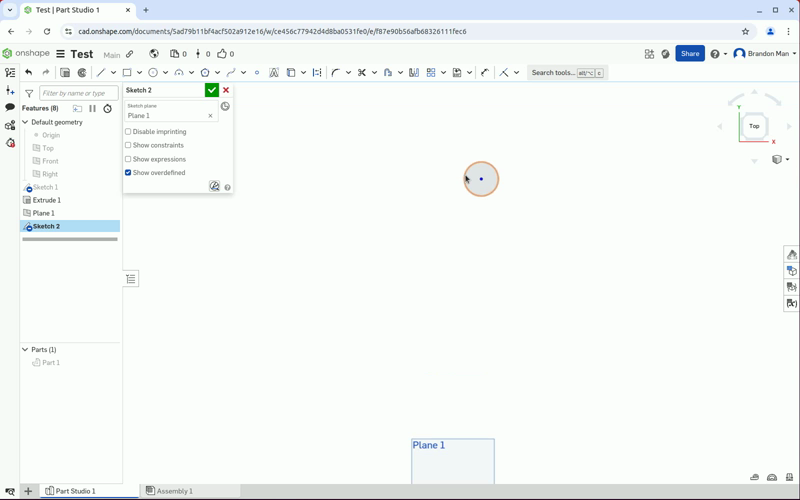
scroll(6)
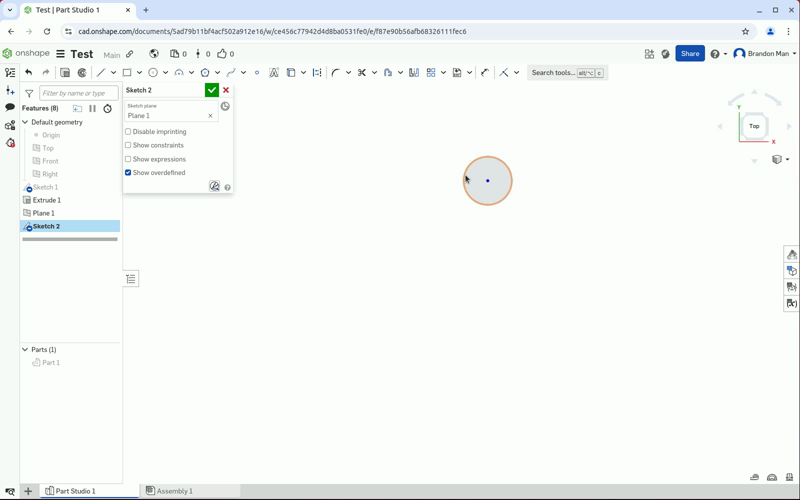
scroll(6)
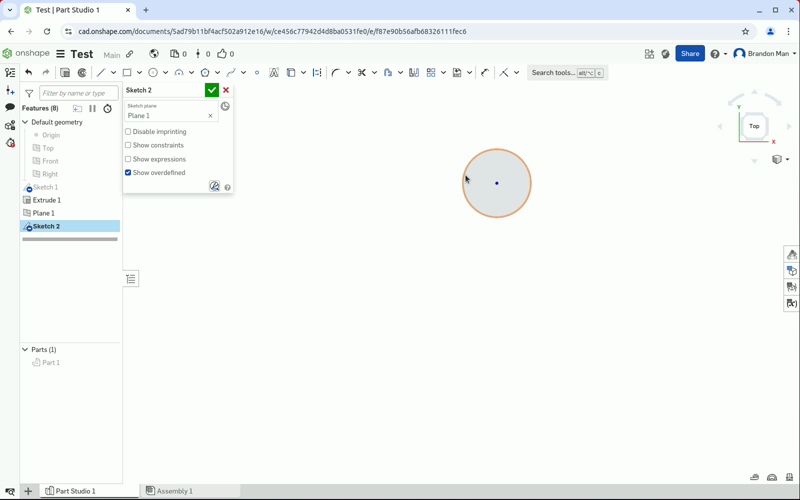
scroll(6)
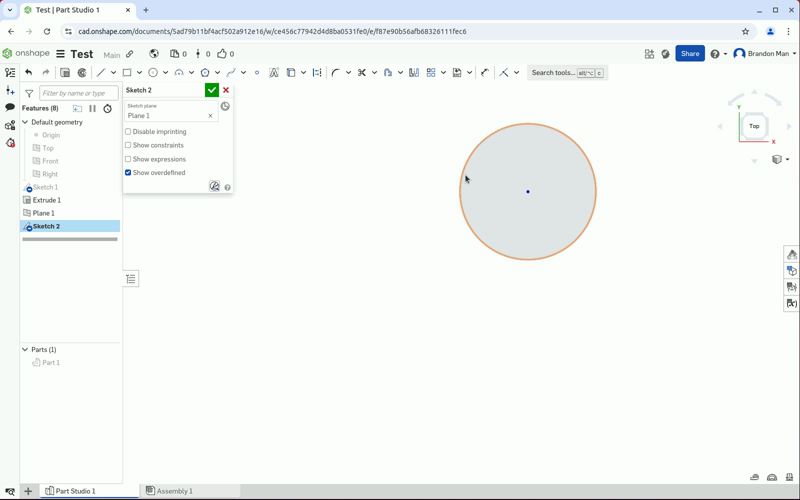
click(465, 174)
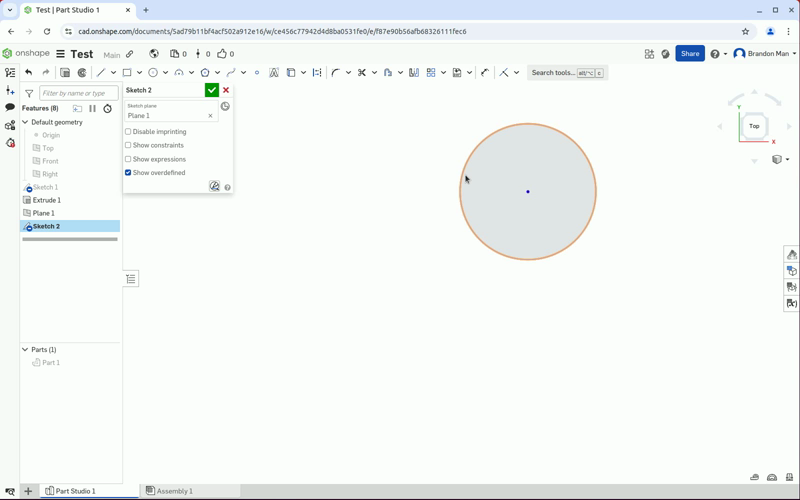
scroll(-6)
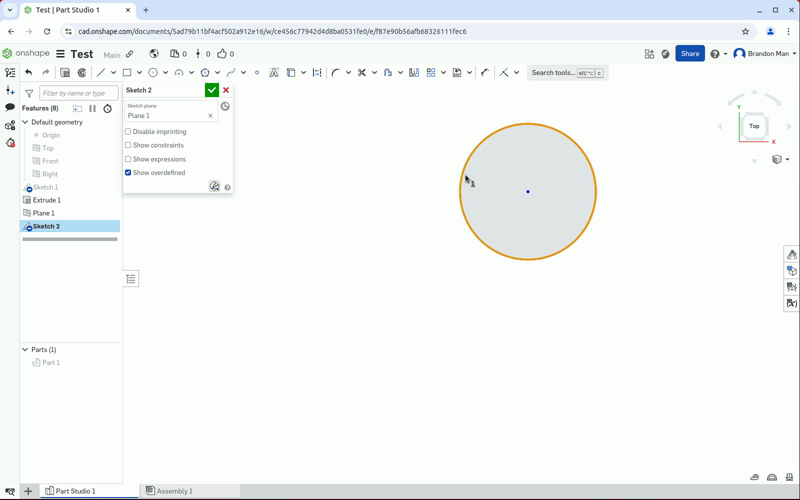
scroll(-6)
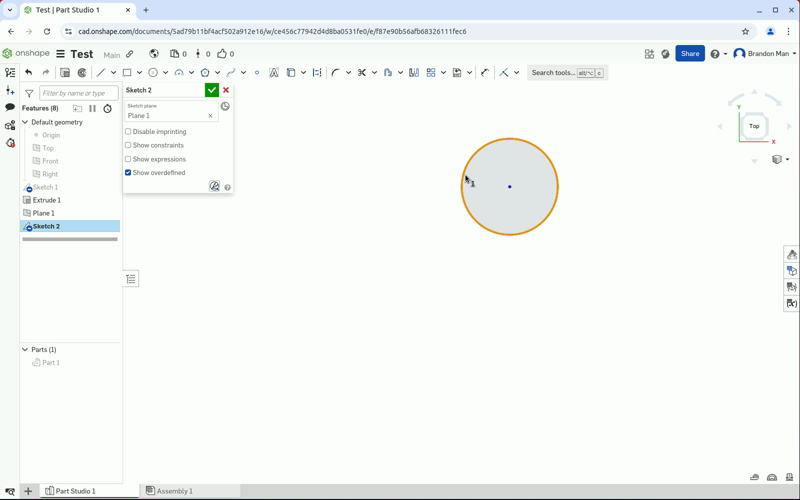
scroll(-6)
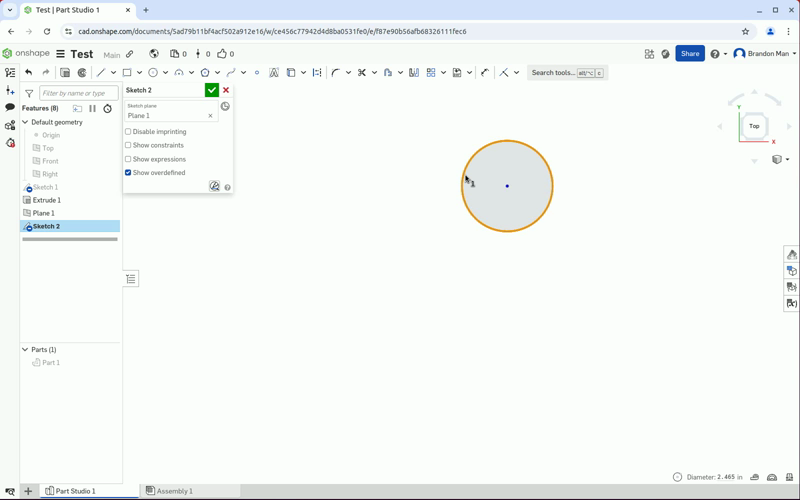
scroll(-6)
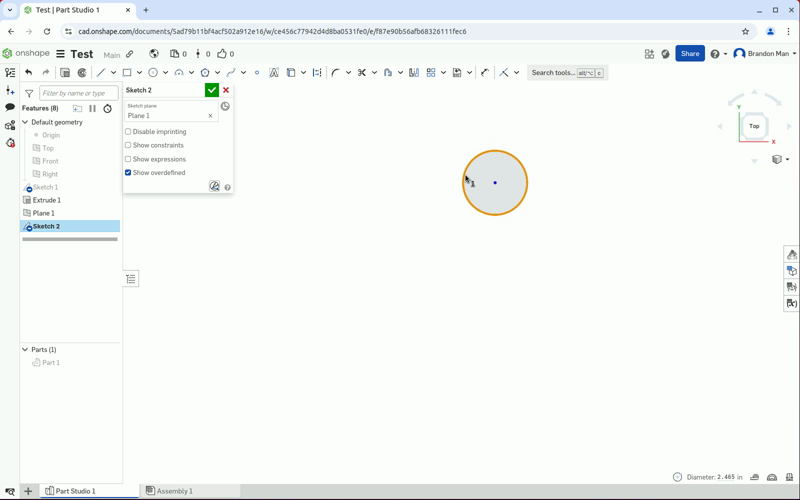
scroll(-6)
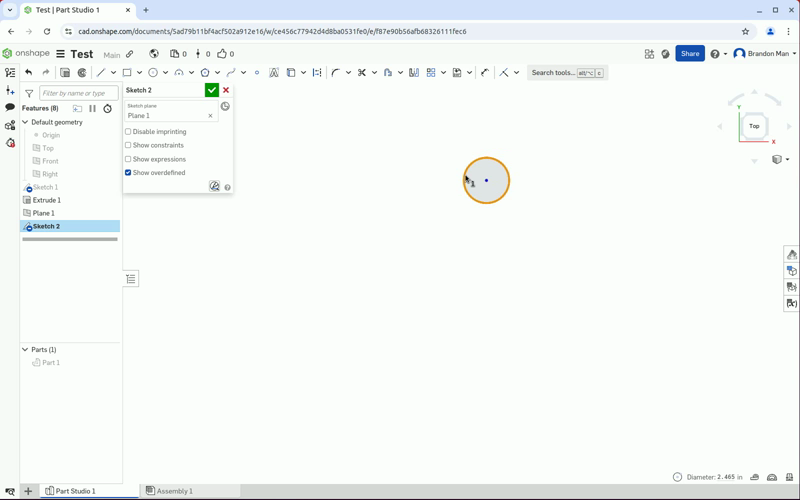
scroll(-6)
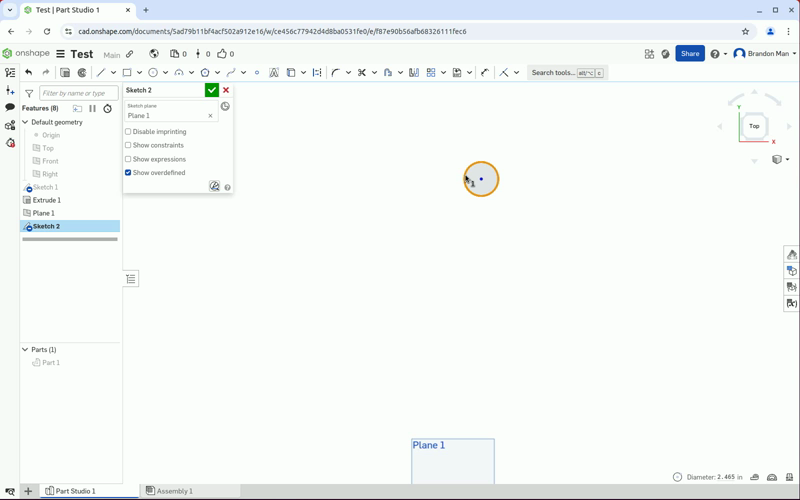
scroll(-6)
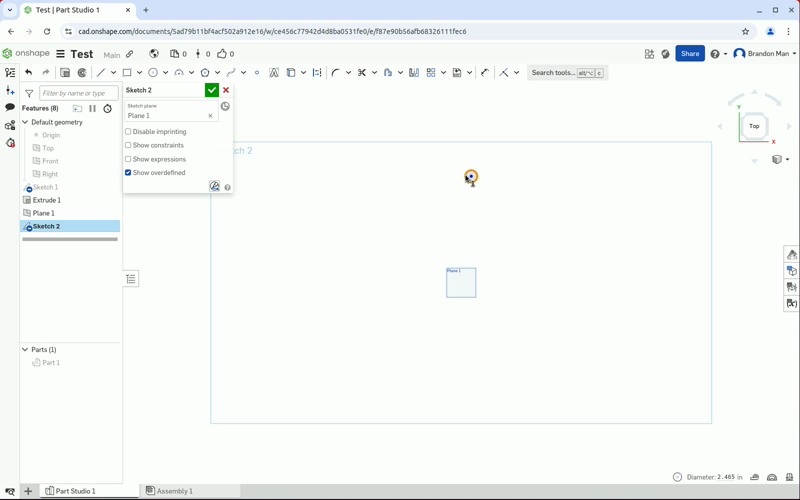
mouse_move(73, 352)
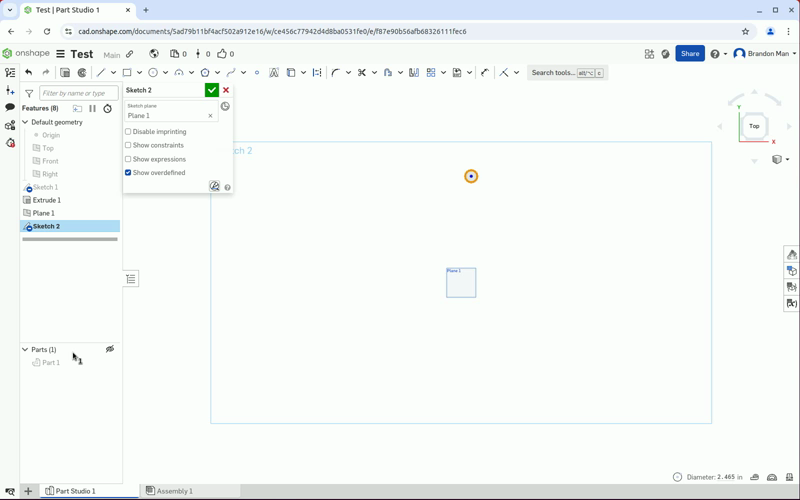
key(shift+y)
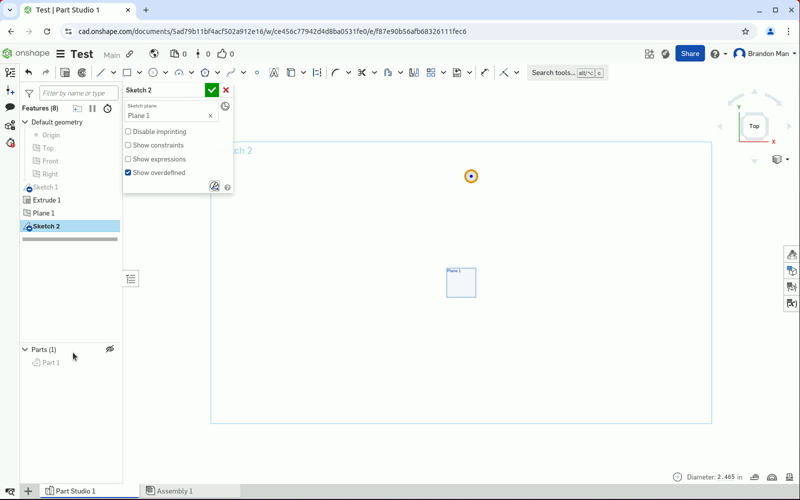
key(shift+e)
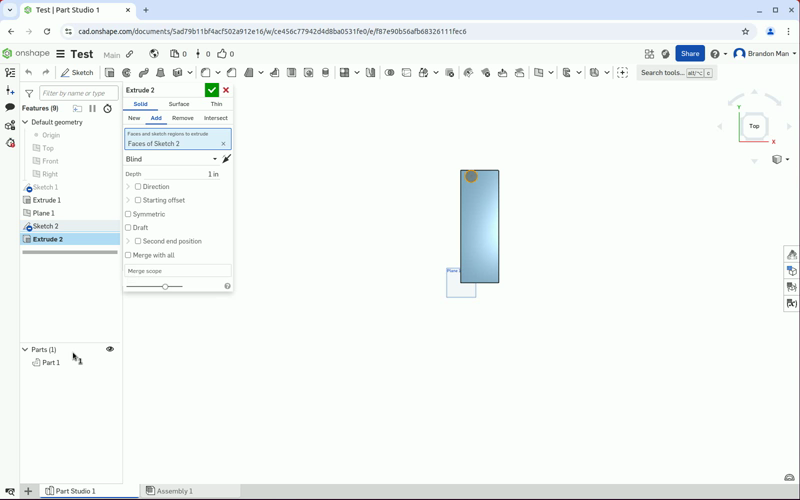
mouse_move(143, 106)
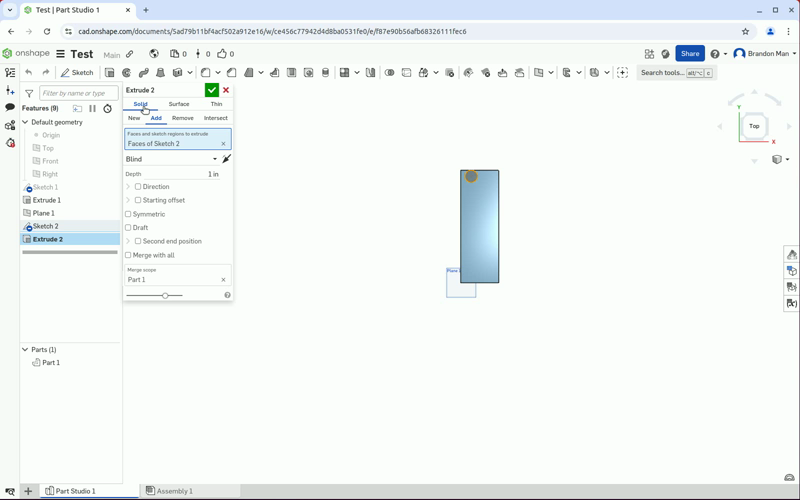
click(143, 106)
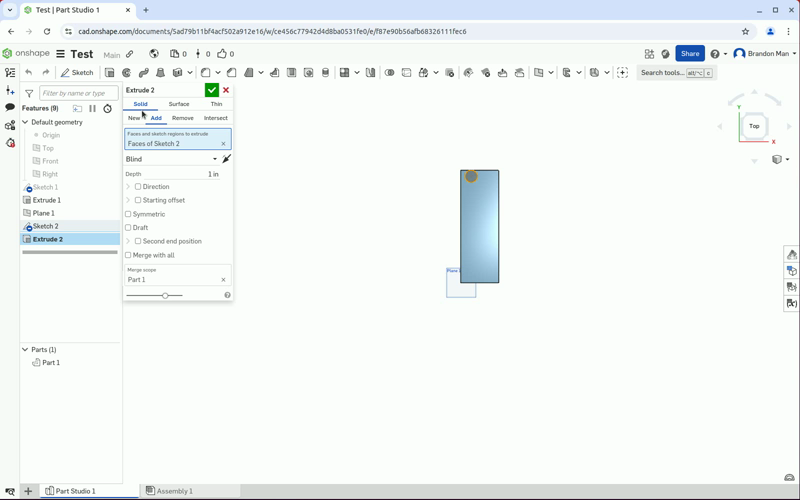
mouse_move(137, 120)
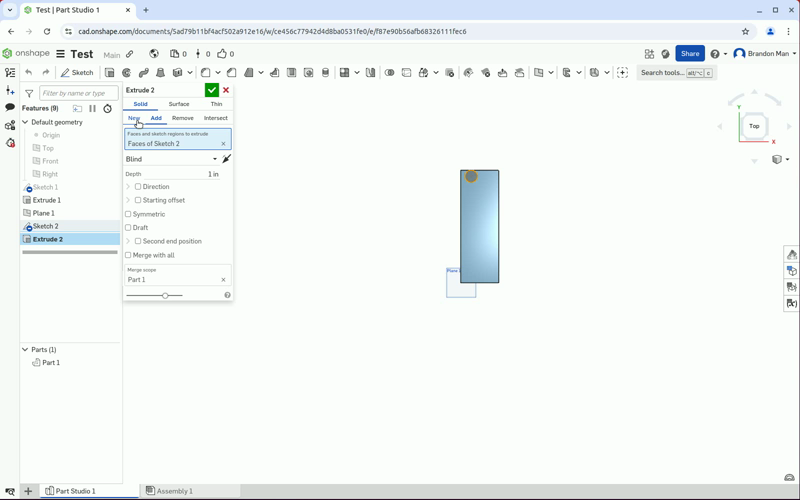
click(137, 120)
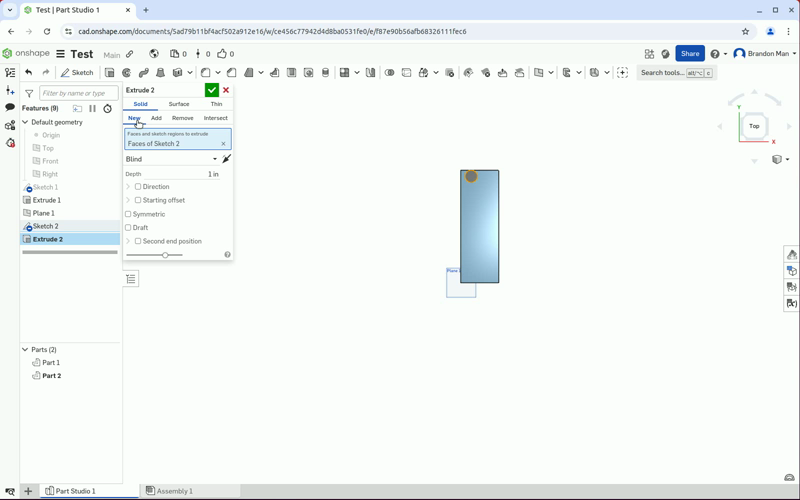
key(tab, 4)
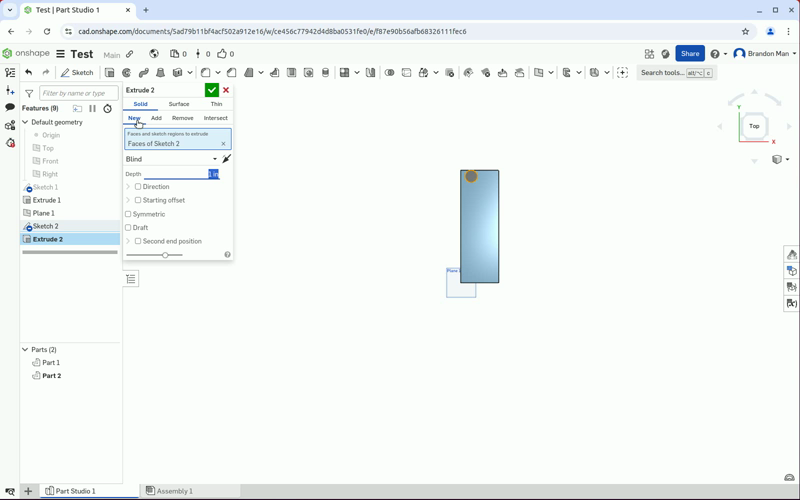
text(1.204)
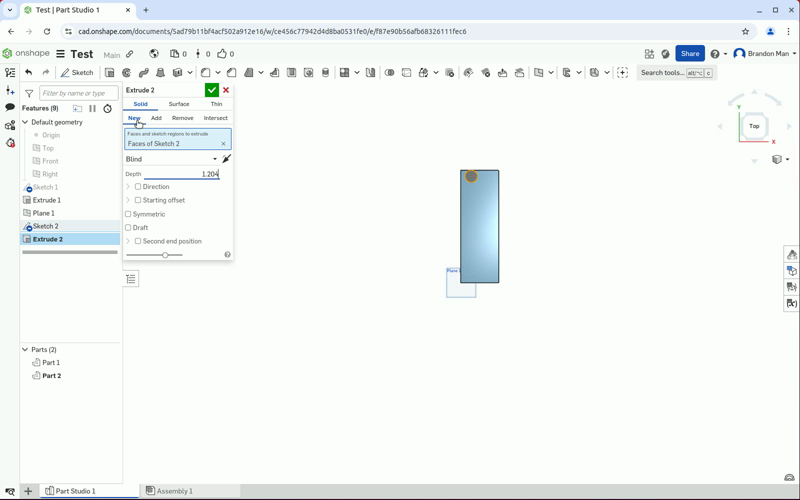
key(enter)
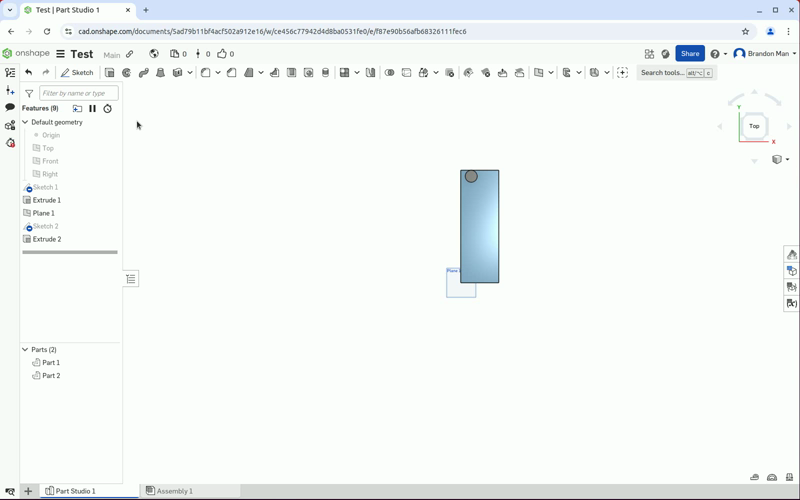
key(shift+h)
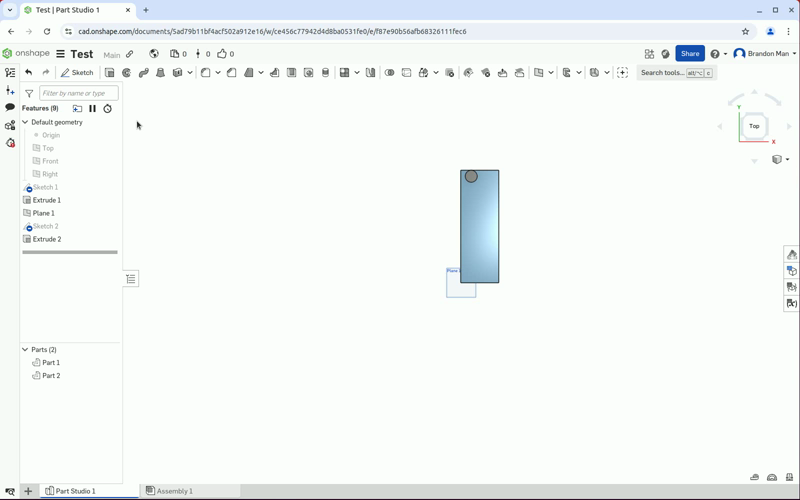
key(shift+h)
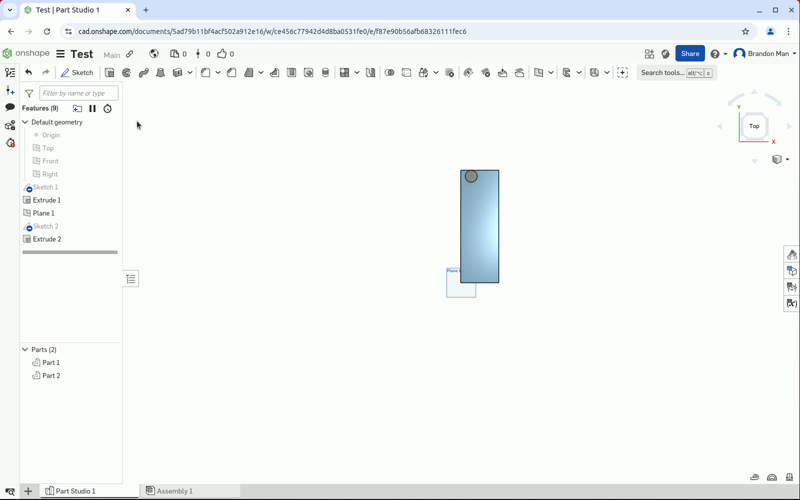
mouse_move(73, 189)
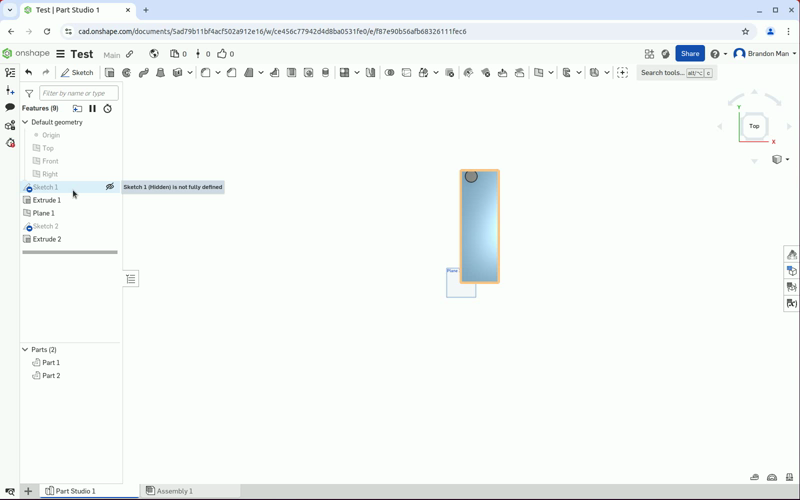
click(73, 189)
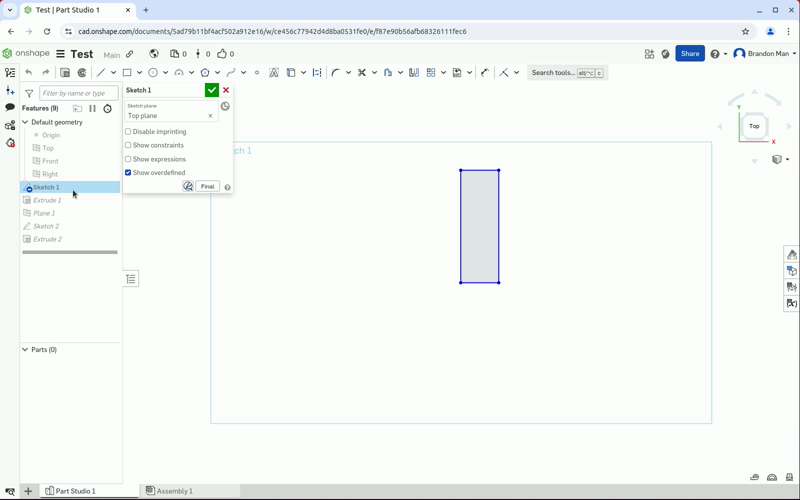
mouse_move(229, 92)
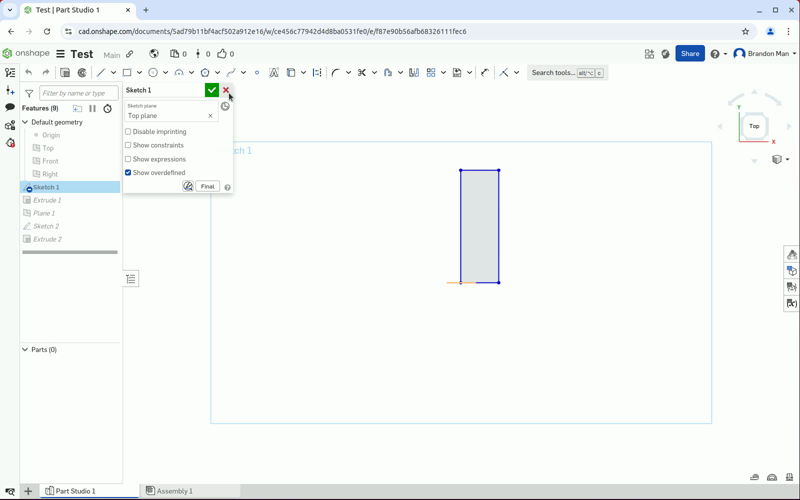
click(229, 92)
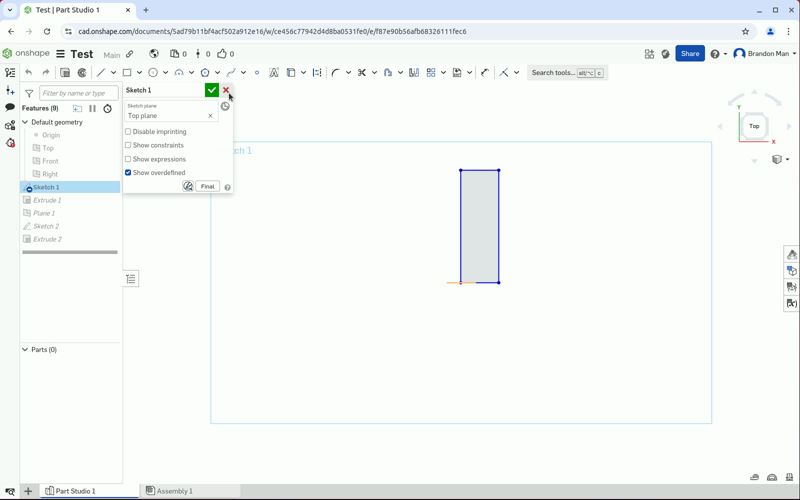
key(shift+s)
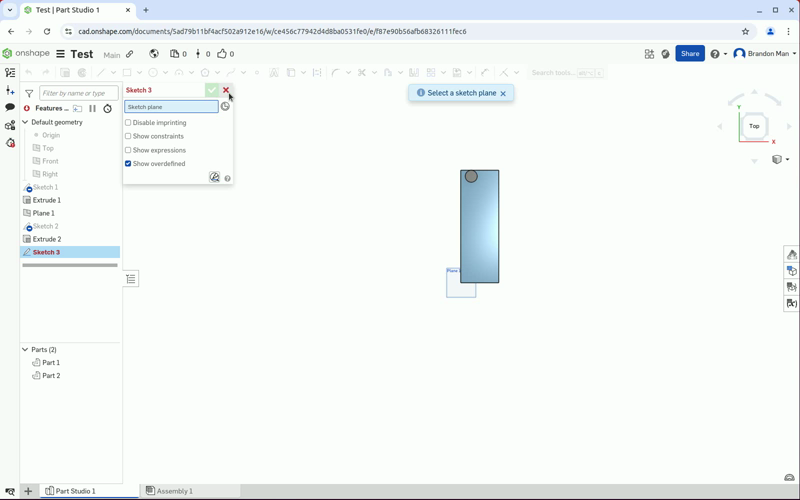
mouse_move(73, 215)
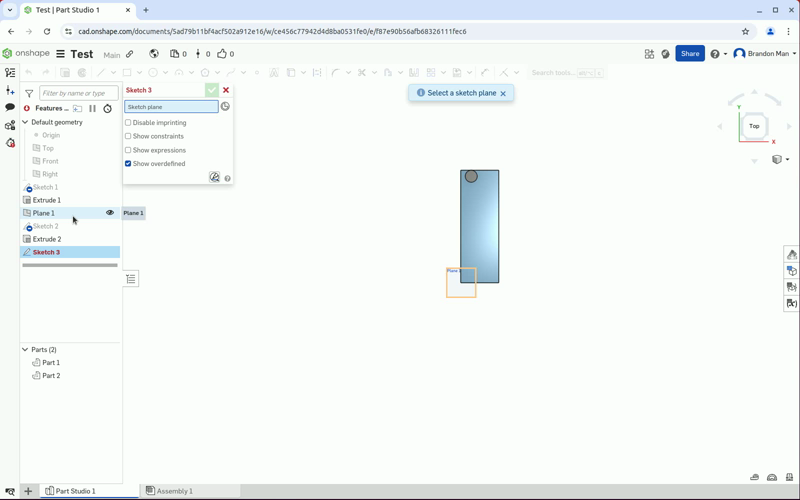
click(73, 215)
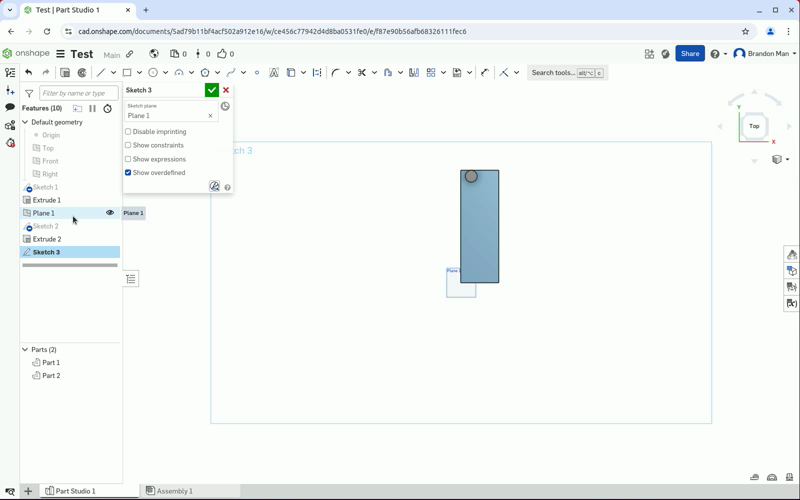
mouse_move(73, 352)
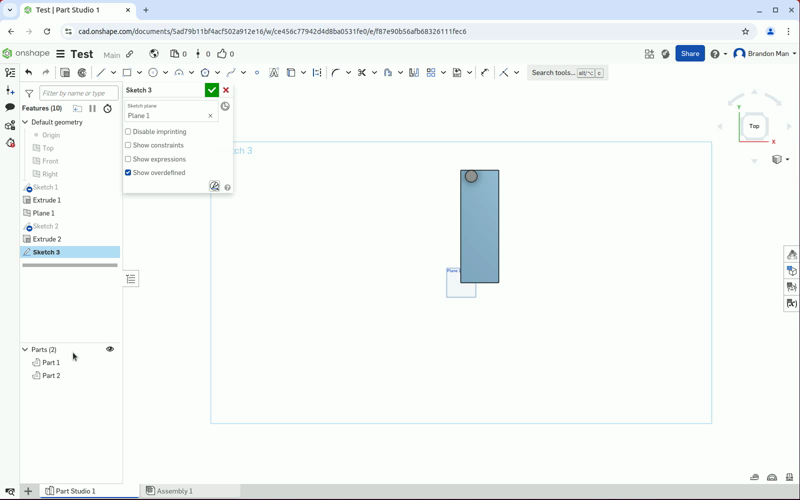
key(y)
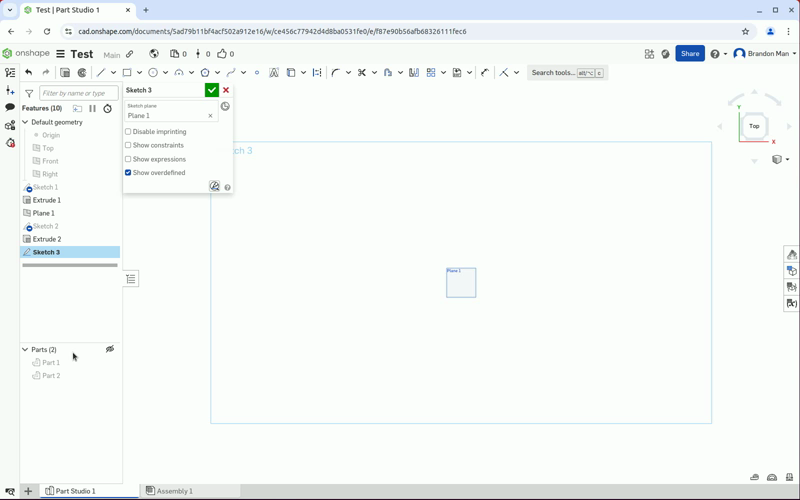
key(c)
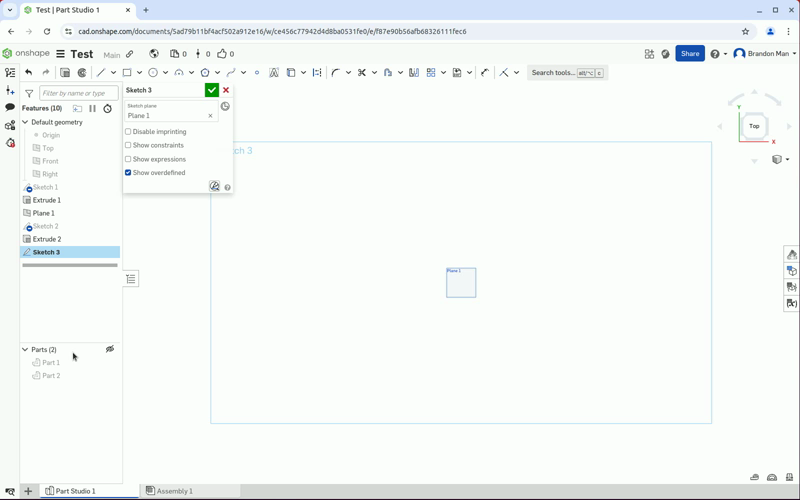
key_down(shift)
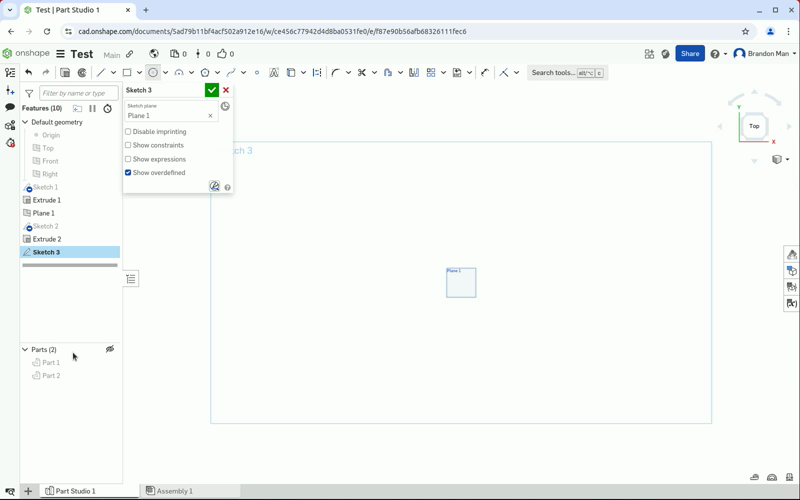
mouse_move(490, 176)
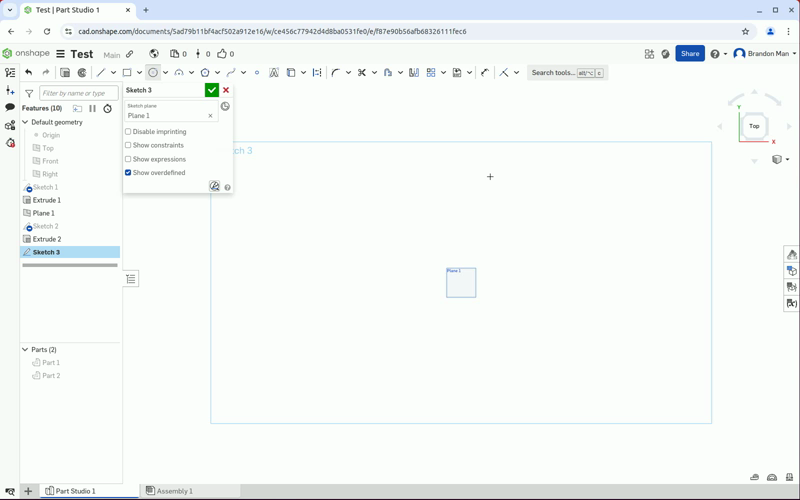
click(490, 176)
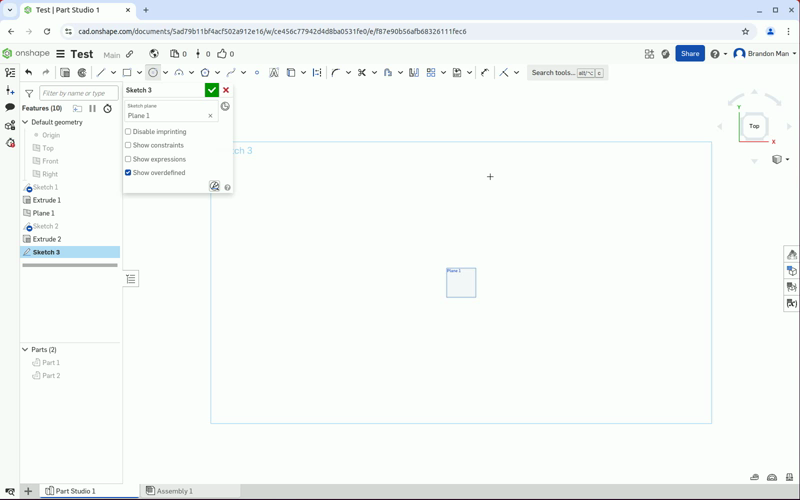
key_up(shift)
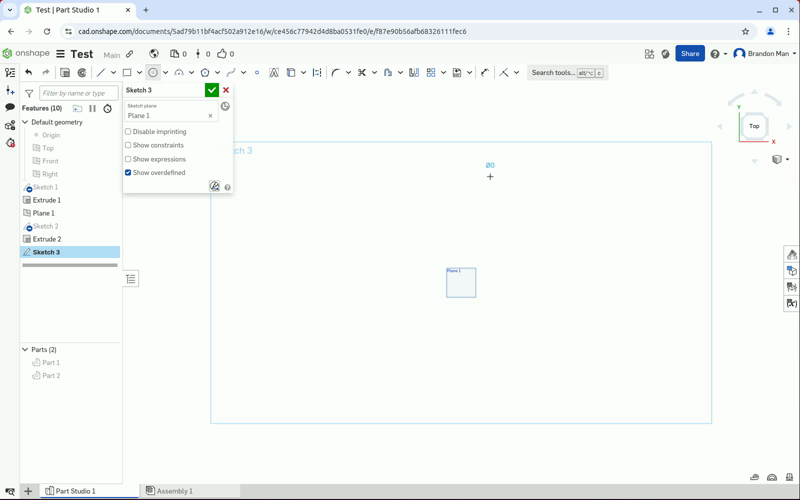
mouse_move(496, 176)
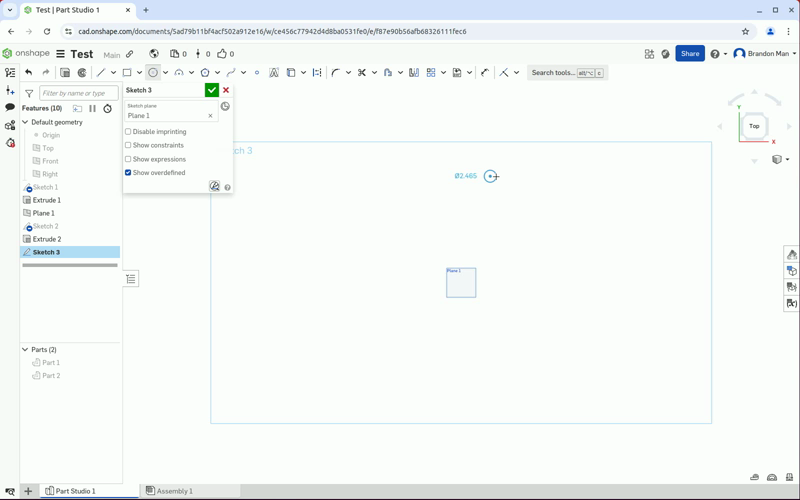
click(496, 176)
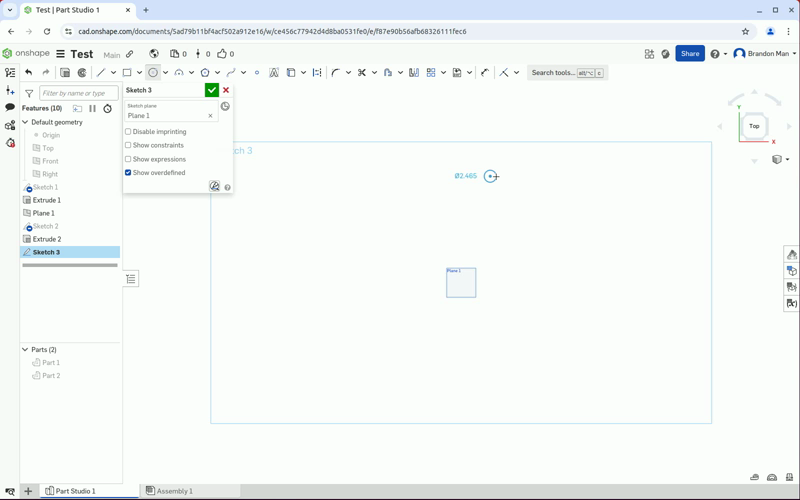
key(esc)
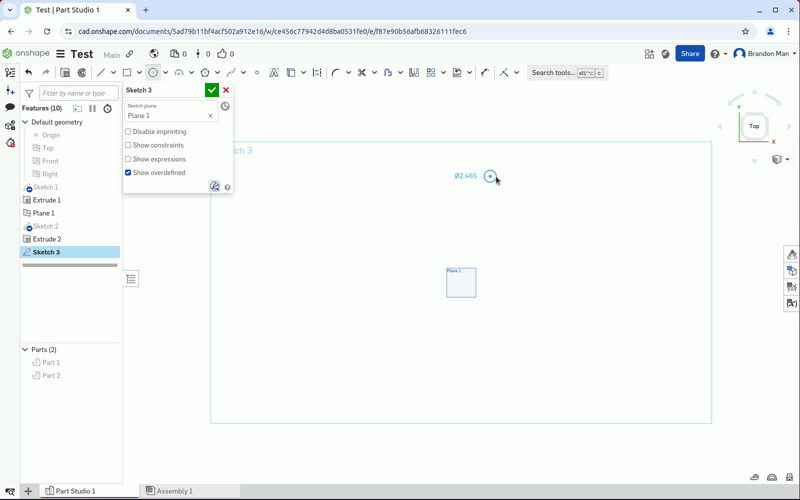
mouse_move(489, 178)
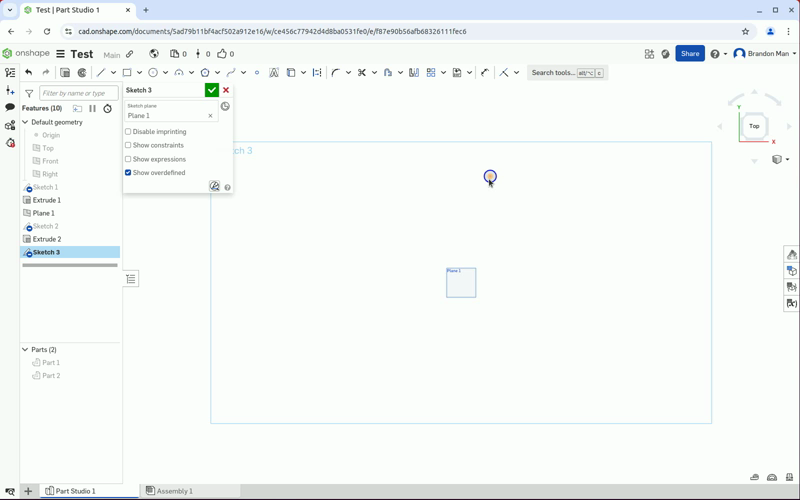
scroll(6)
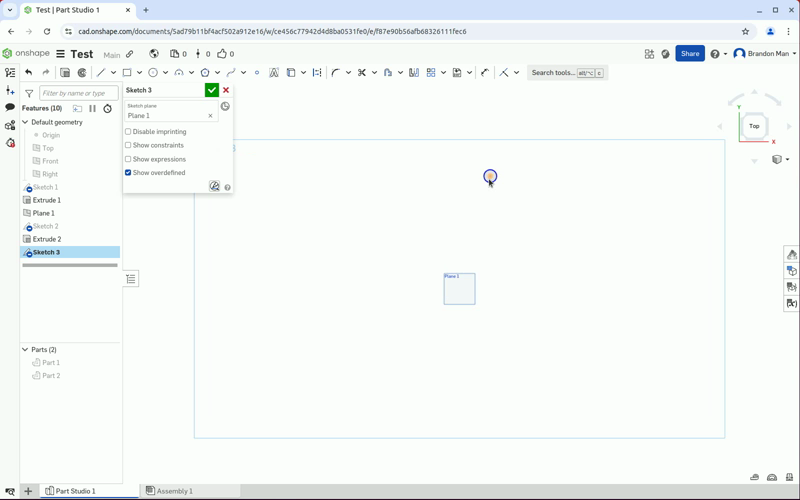
scroll(6)
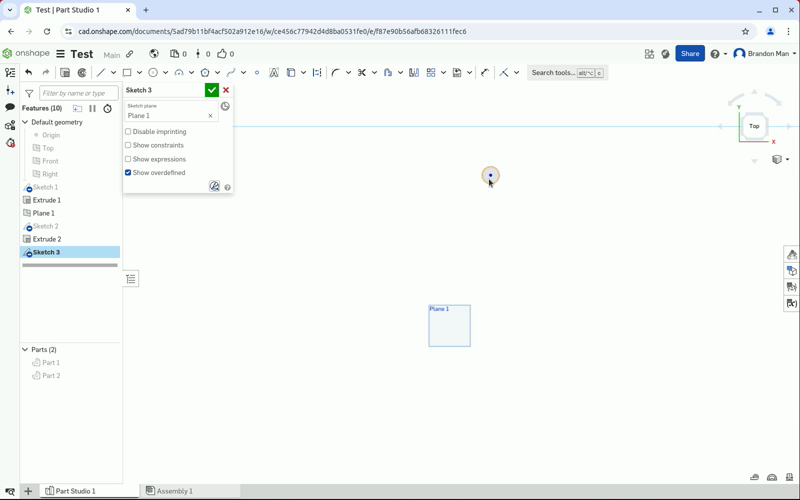
scroll(6)
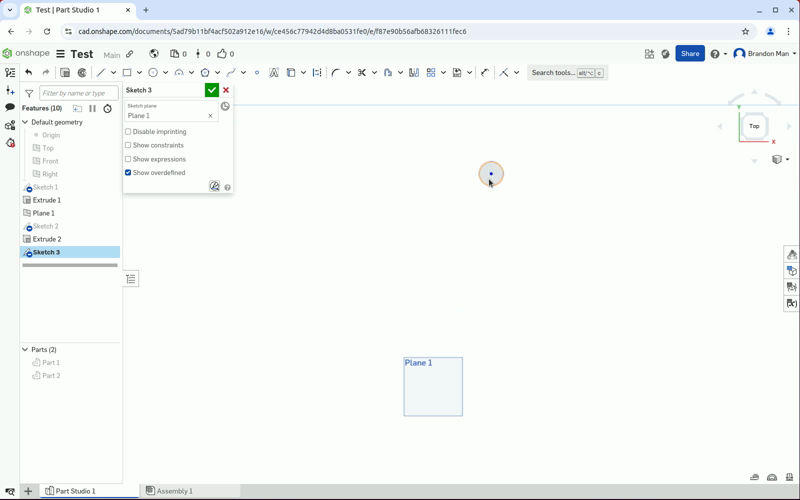
scroll(6)
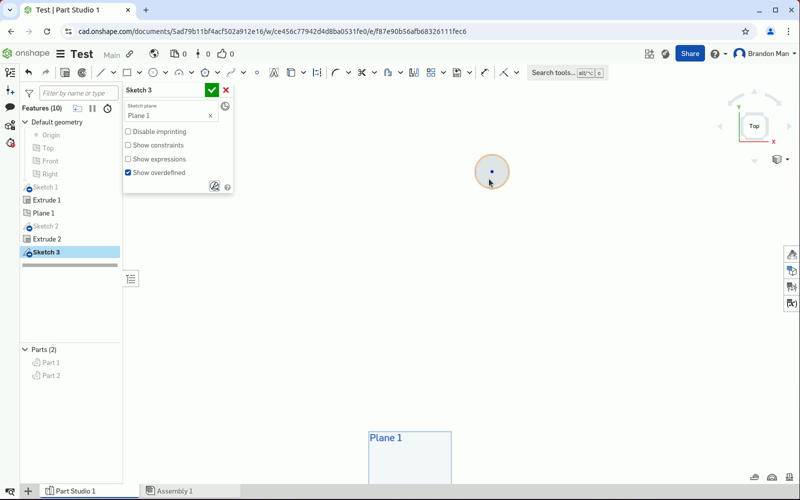
scroll(6)
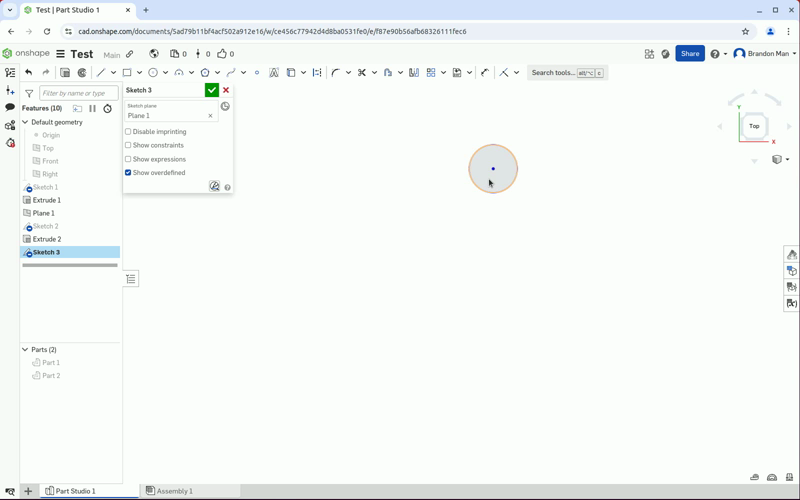
scroll(6)
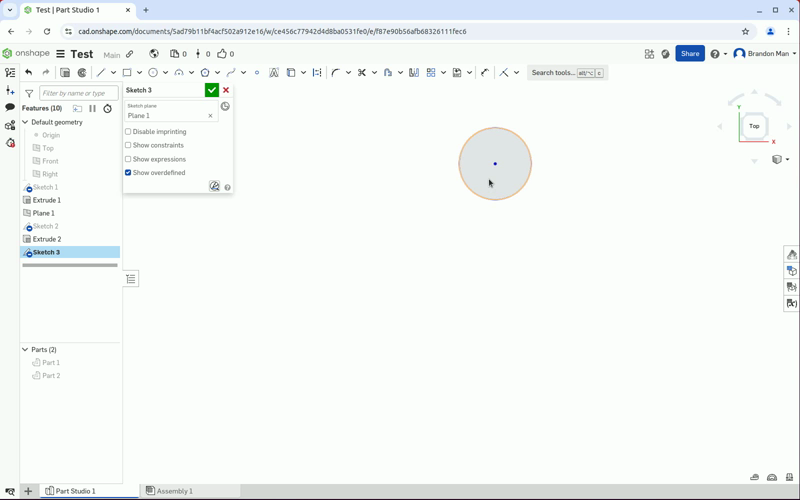
scroll(6)
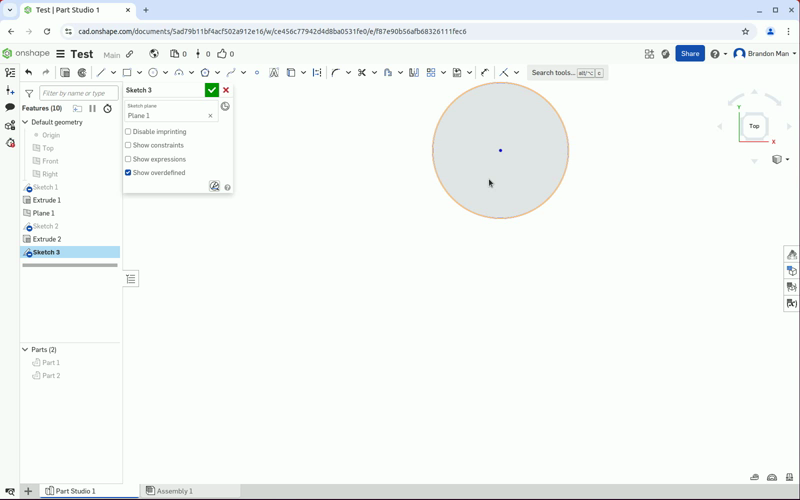
click(489, 178)
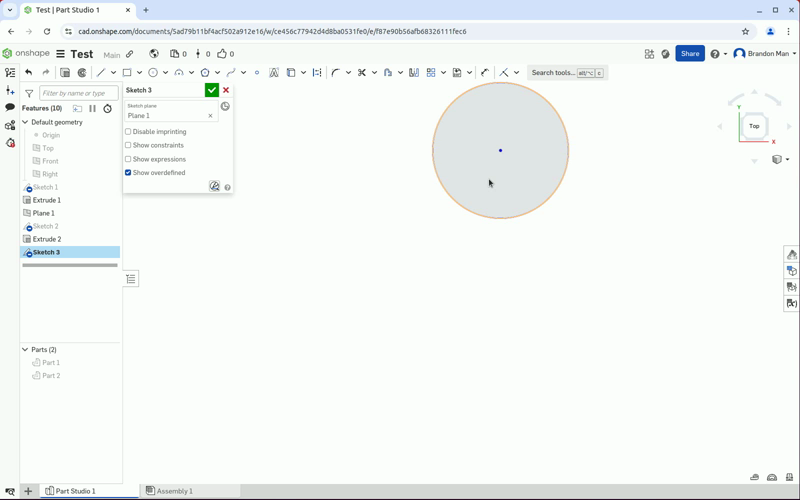
scroll(-6)
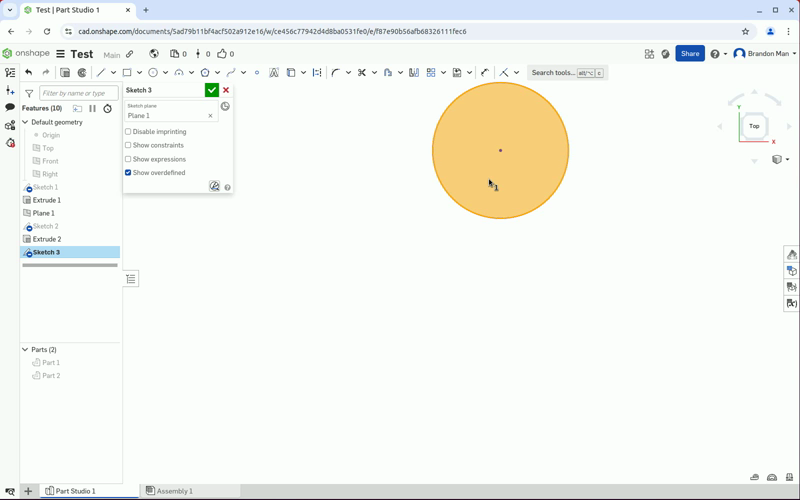
scroll(-6)
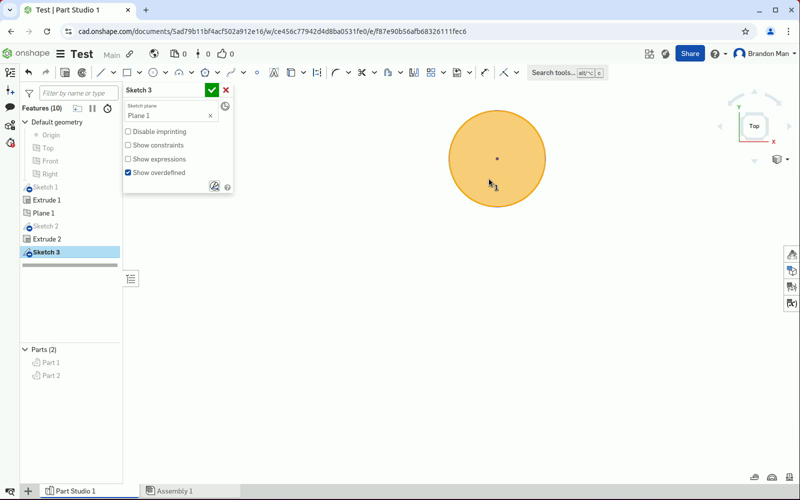
scroll(-6)
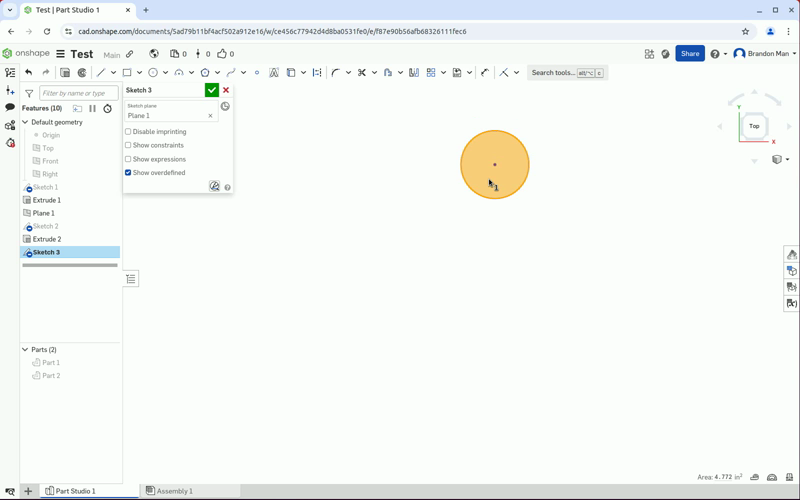
scroll(-6)
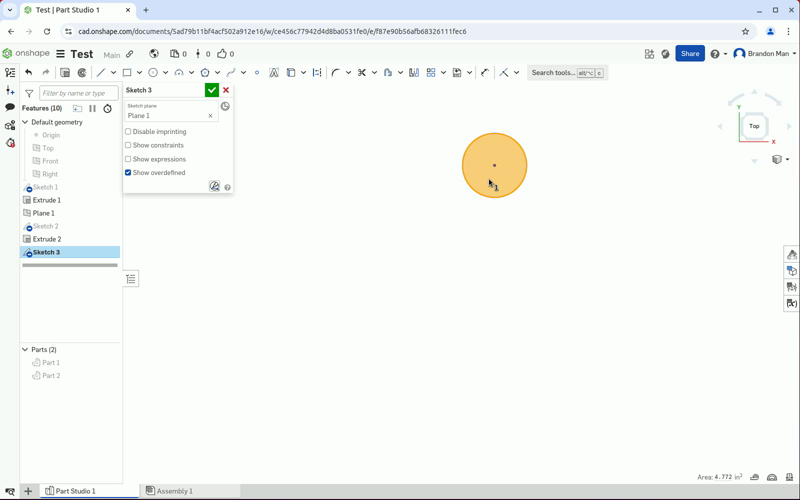
scroll(-6)
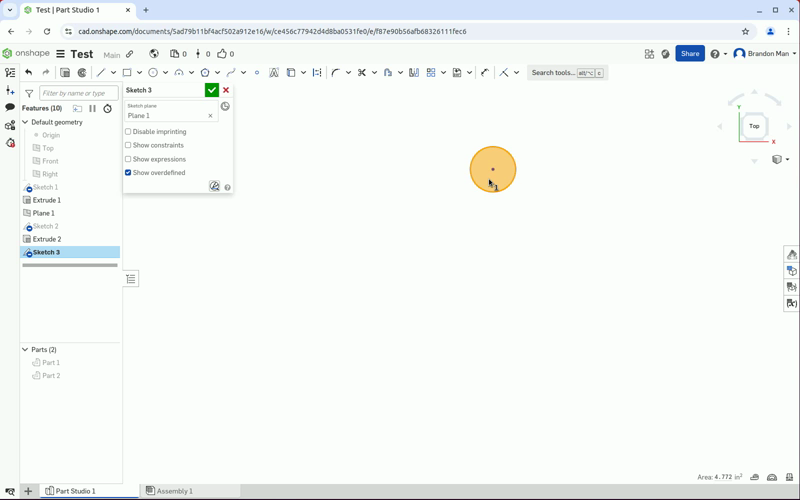
scroll(-6)
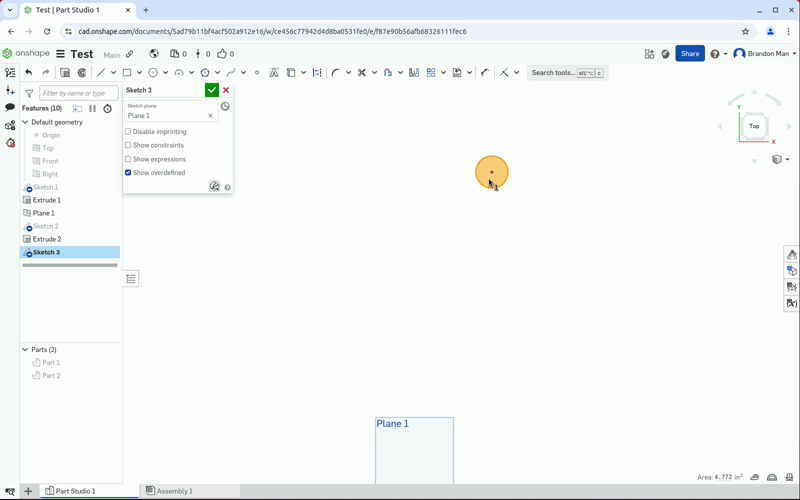
scroll(-6)
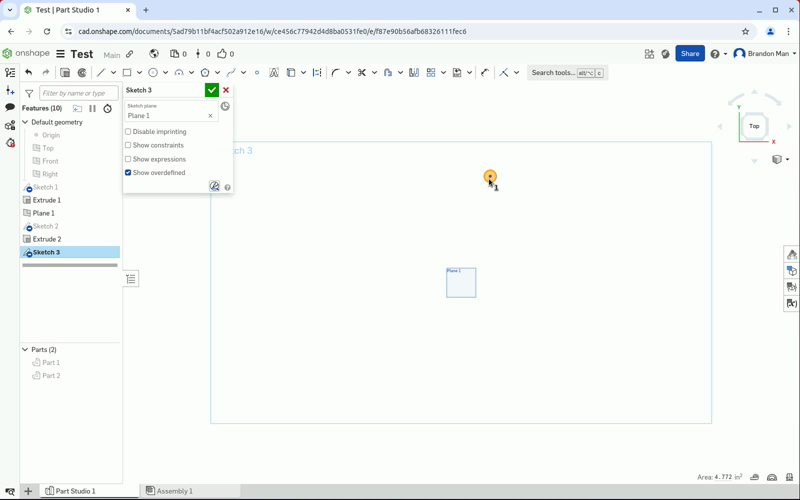
mouse_move(73, 352)
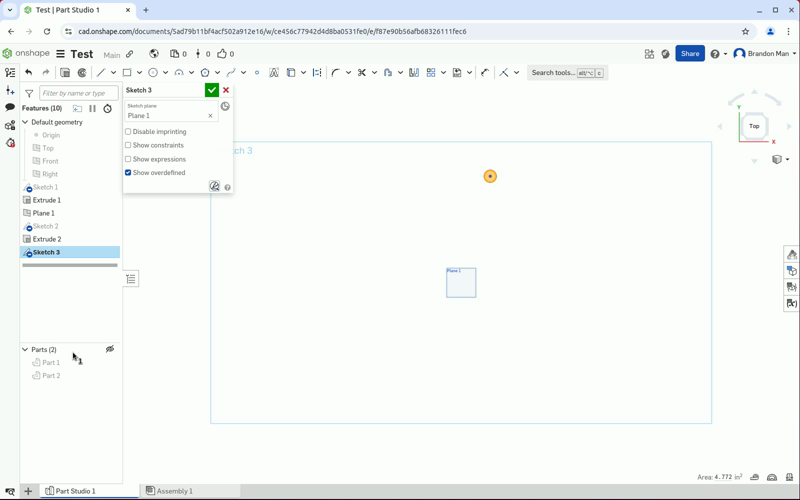
key(shift+y)
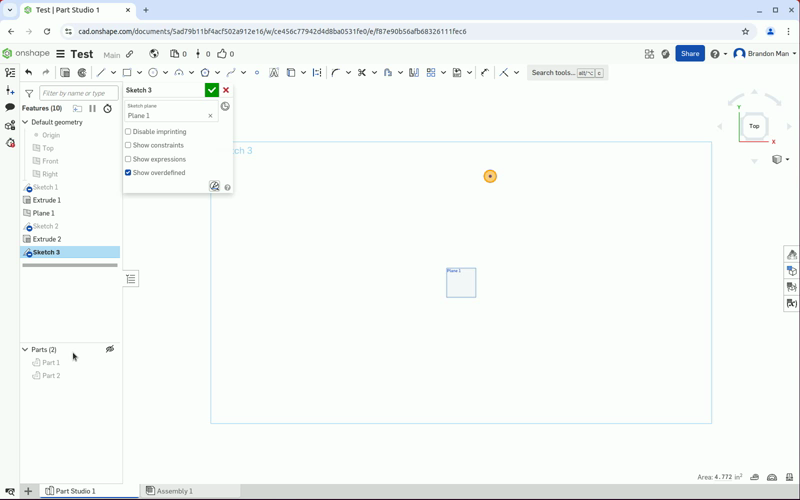
key(shift+e)
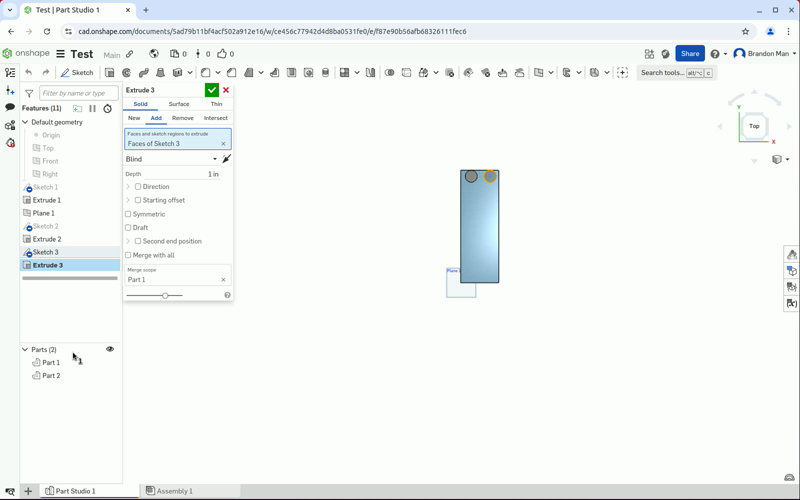
mouse_move(143, 106)
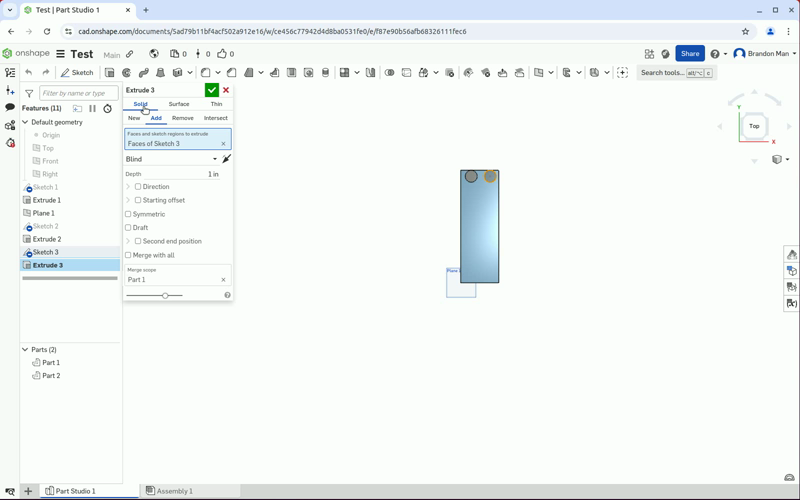
click(143, 106)
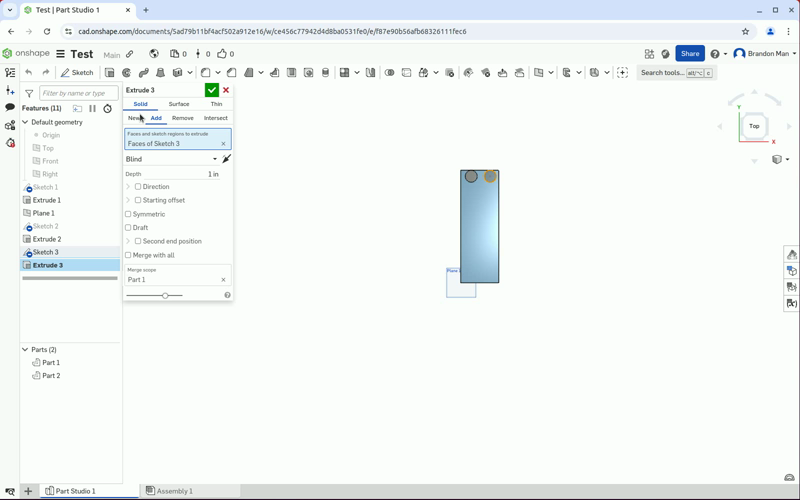
mouse_move(137, 120)
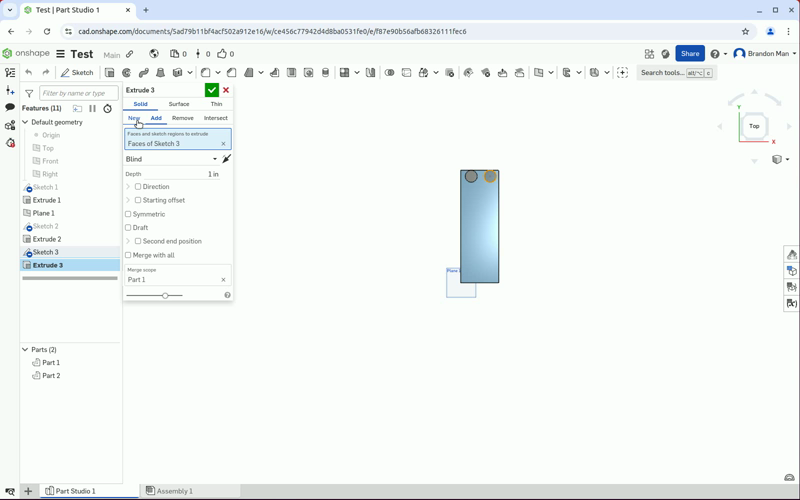
click(137, 120)
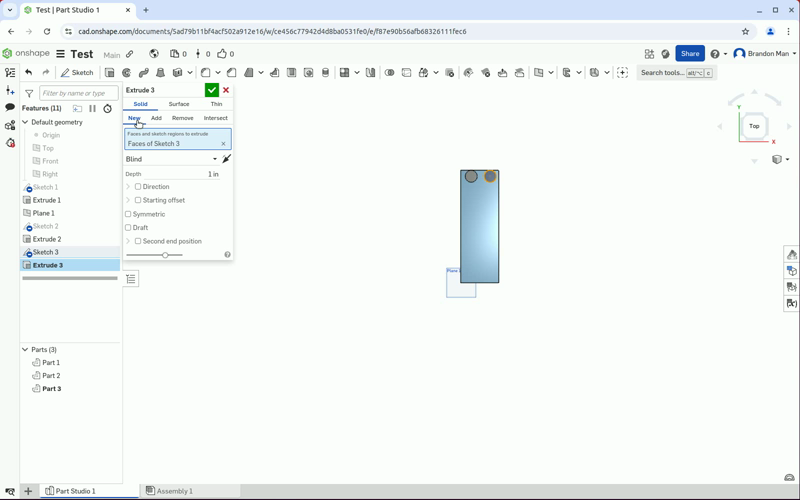
key(tab, 4)
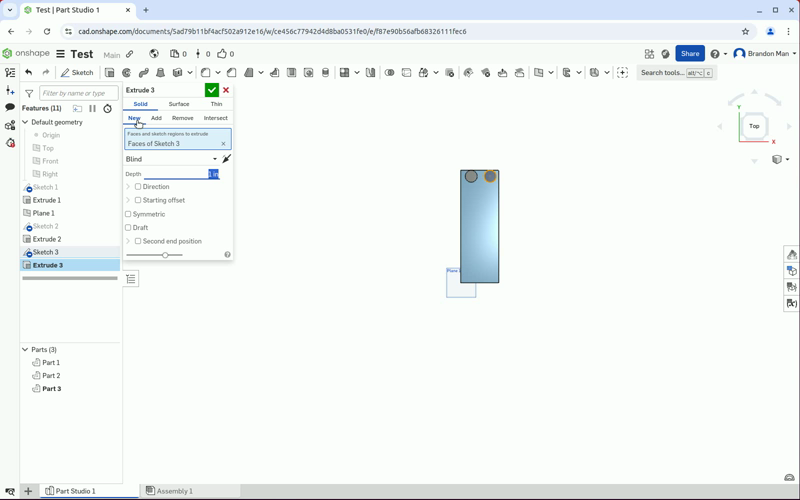
text(1.204)
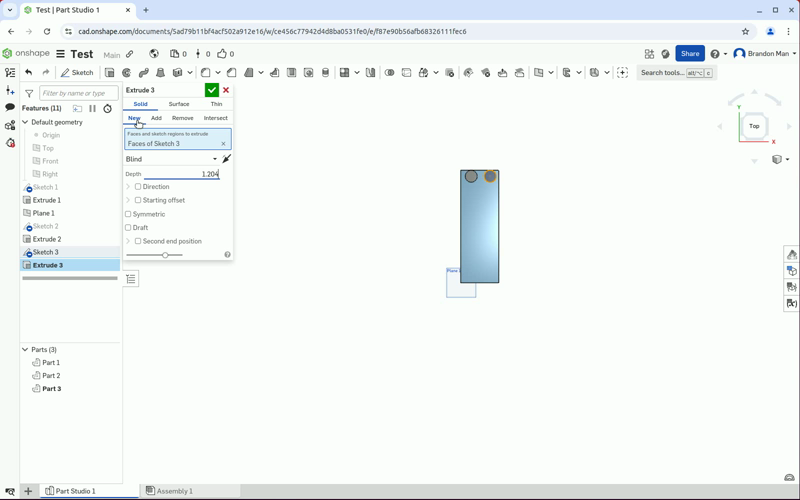
key(enter)
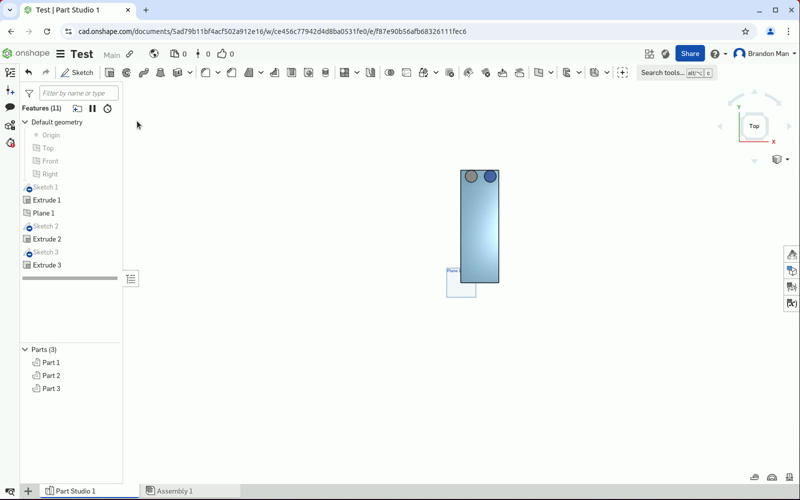
key(shift+h)
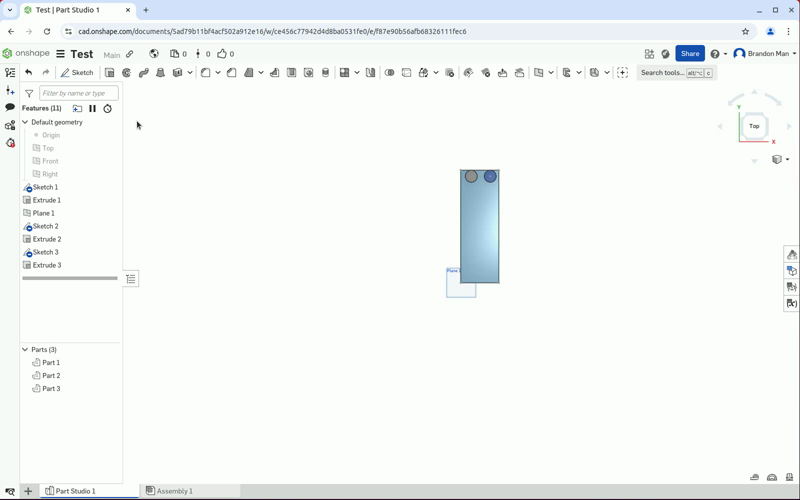
key(shift+h)
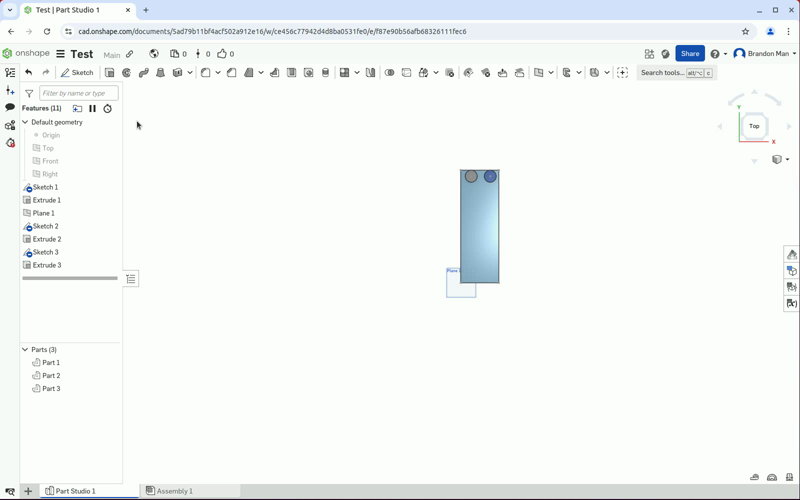
key(shift+7)
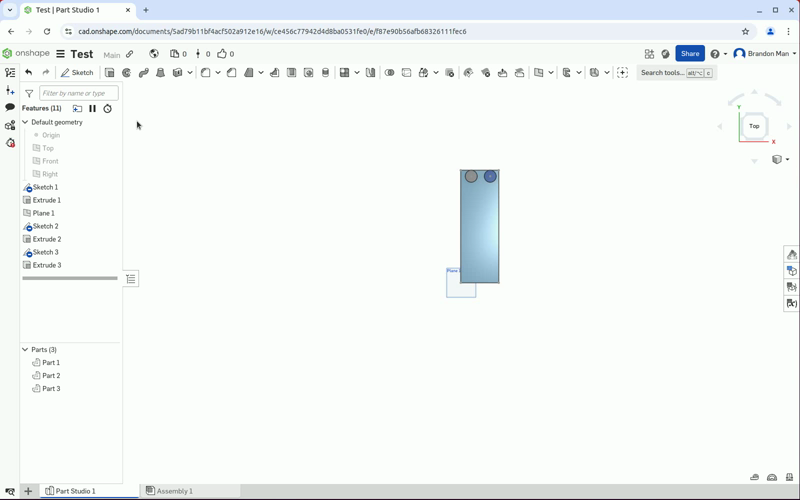
key(up, 3)
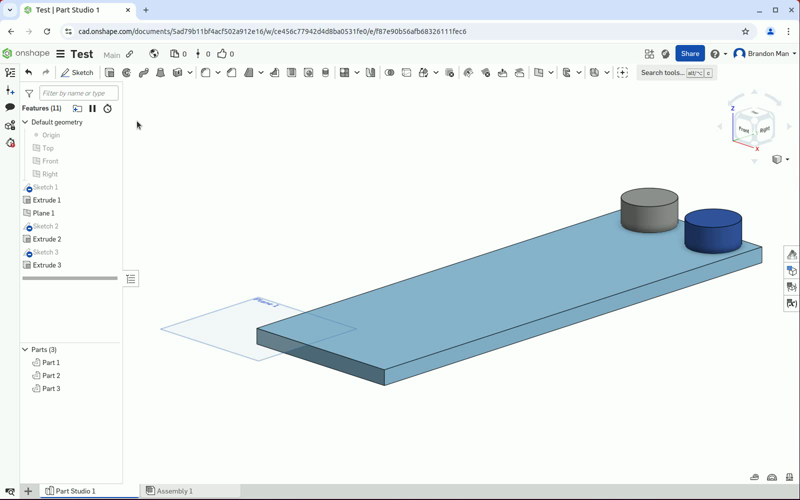
key(left, 3)
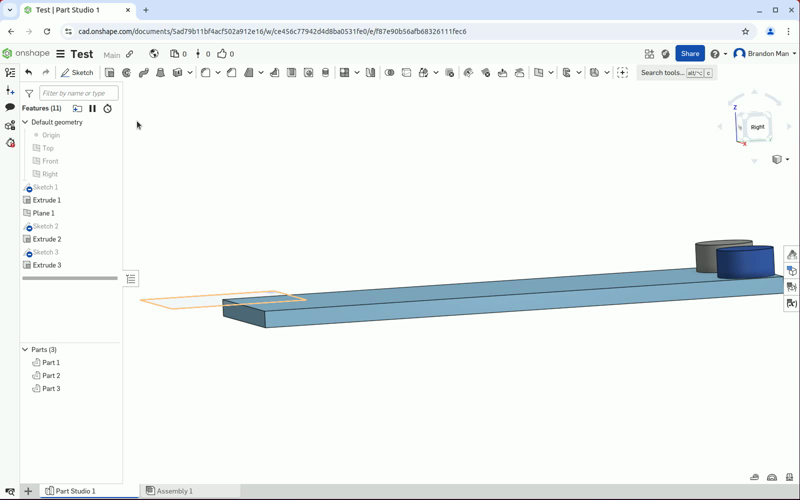
key(right, 3)
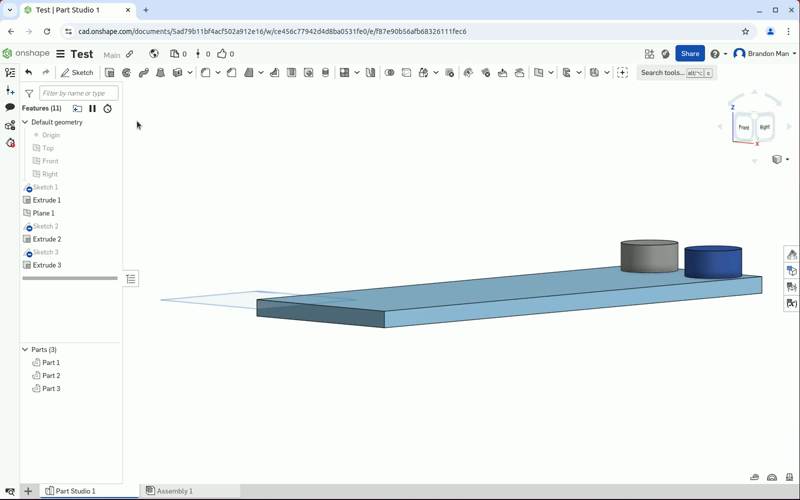
key(down, 3)
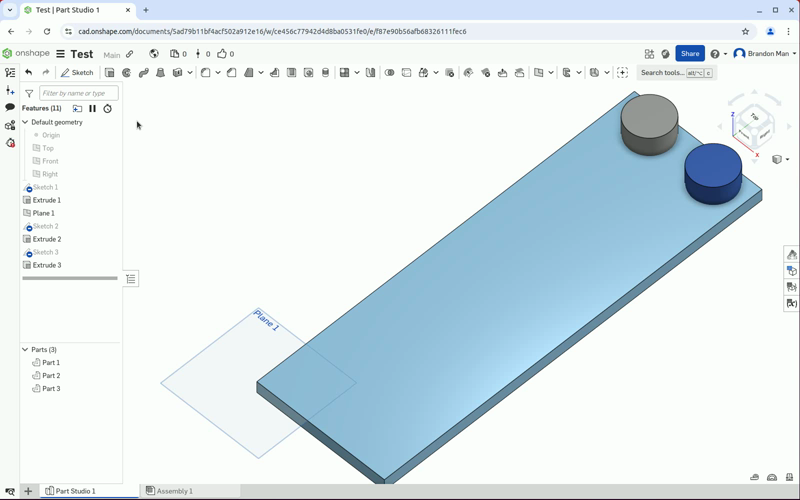
mouse_move(73, 189)
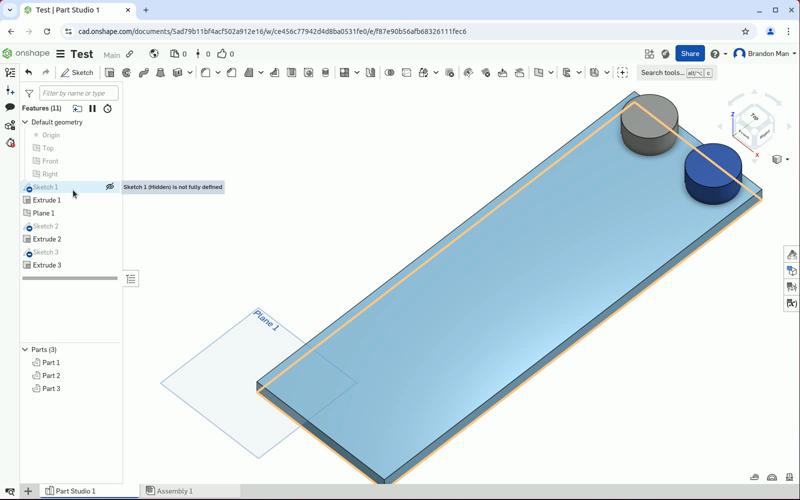
click(73, 189)